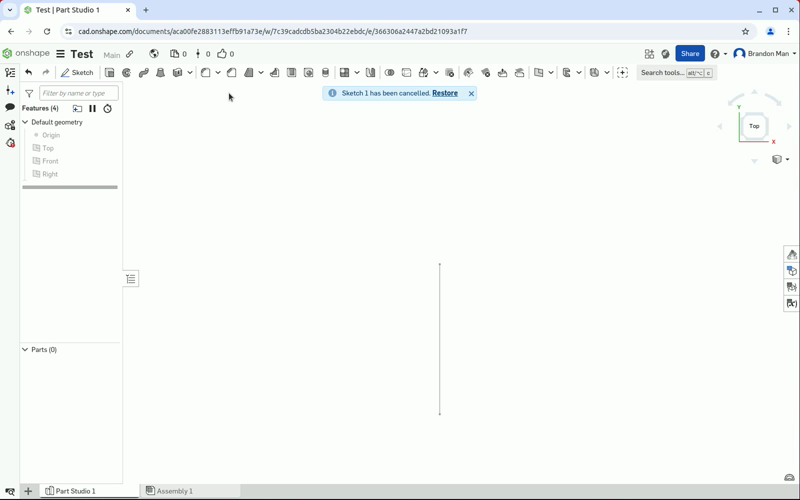
key(shift+h)
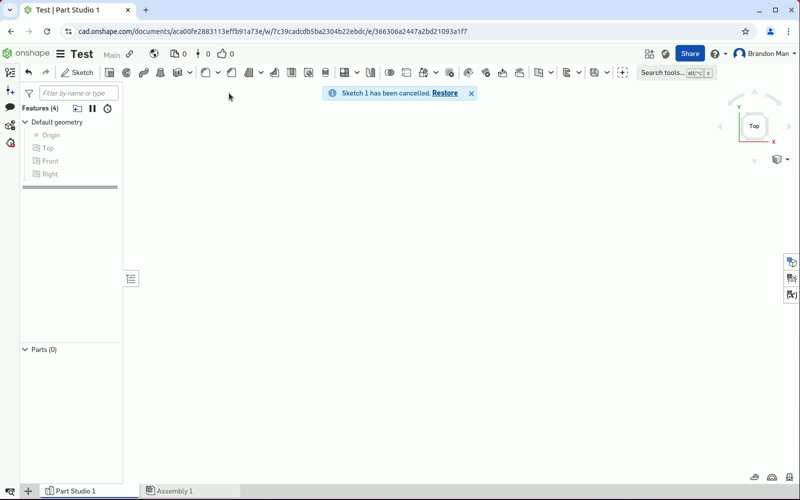
mouse_move(73, 352)
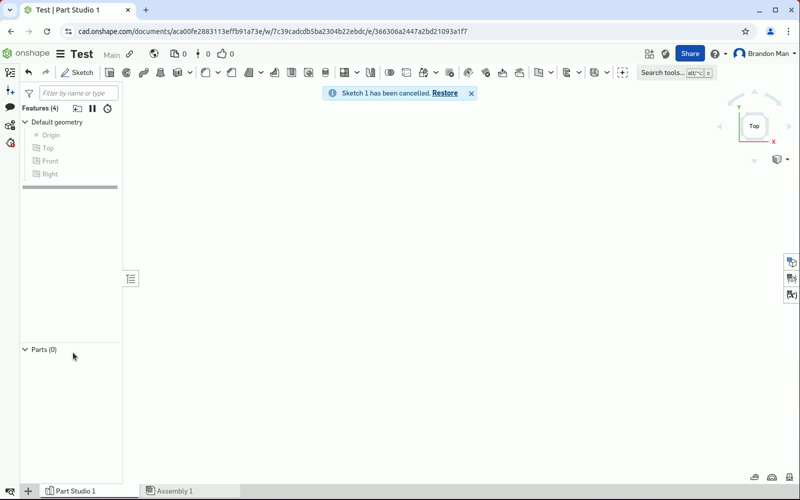
key(y)
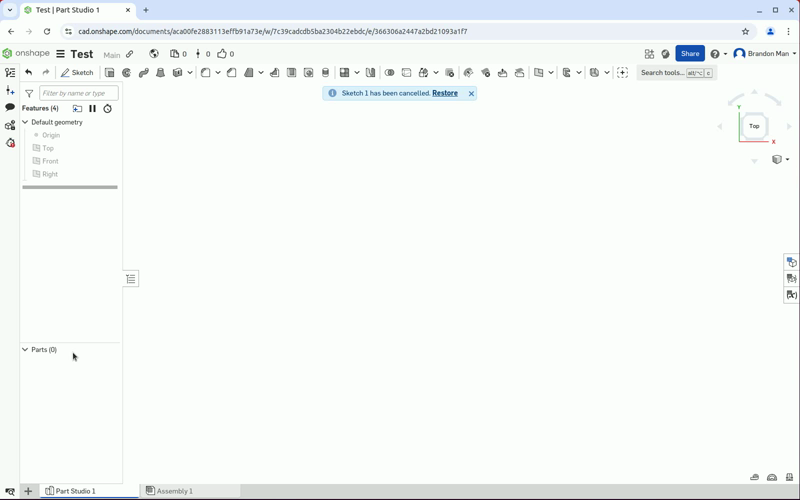
key(shift+p)
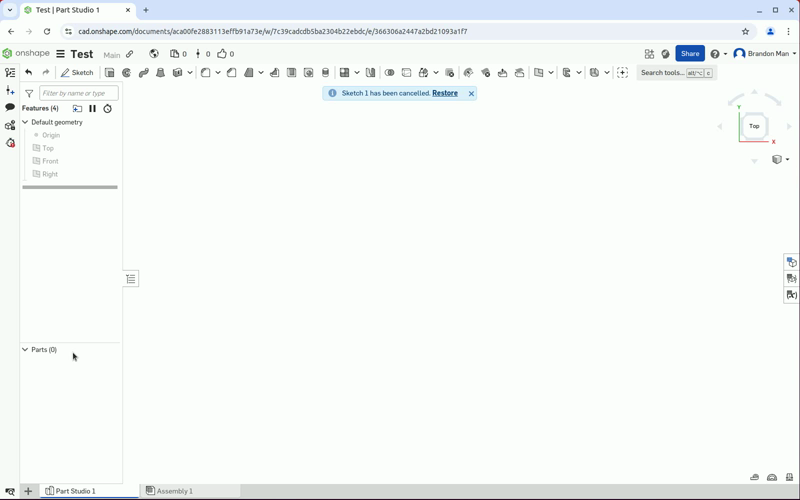
key(space)
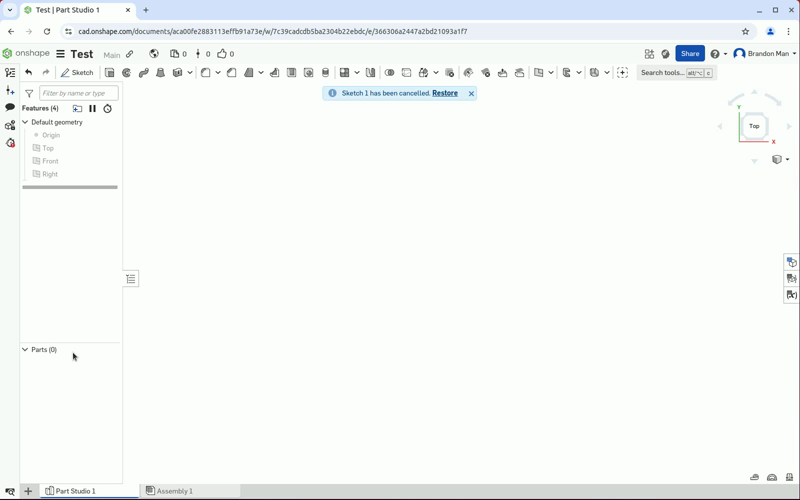
key_down(shift)
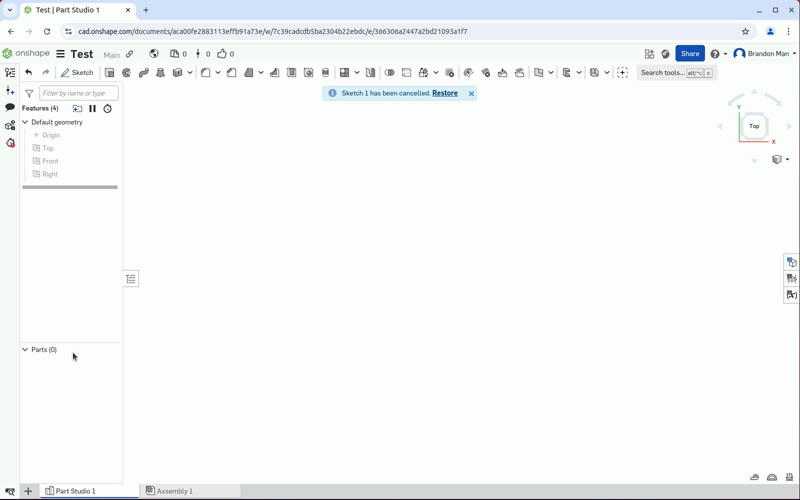
key(up)
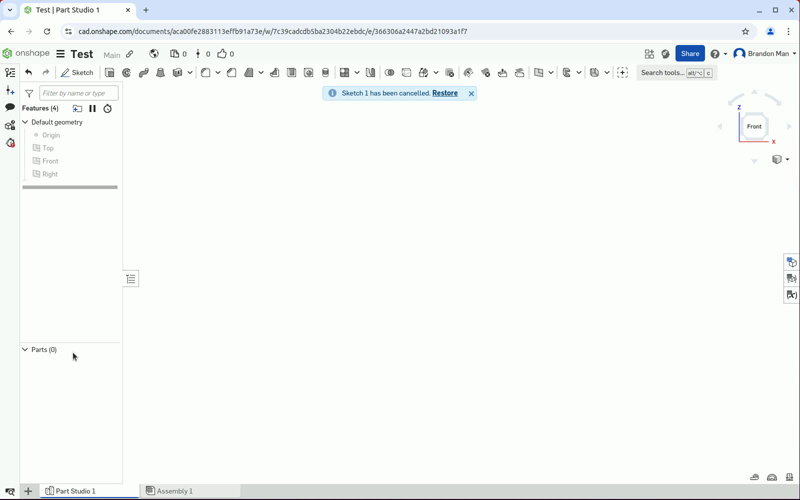
key_up(shift)
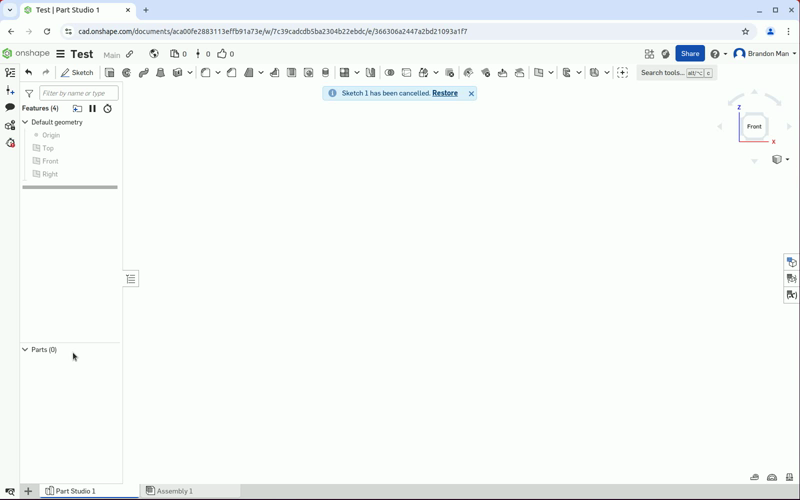
mouse_move(73, 352)
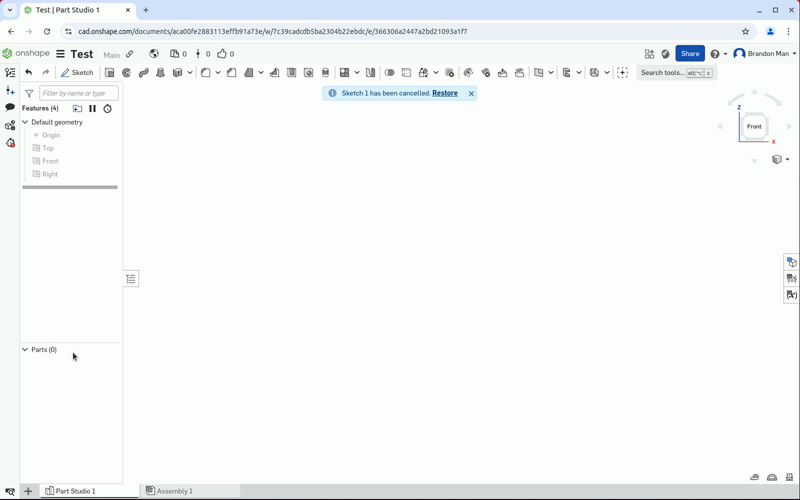
key(shift+y)
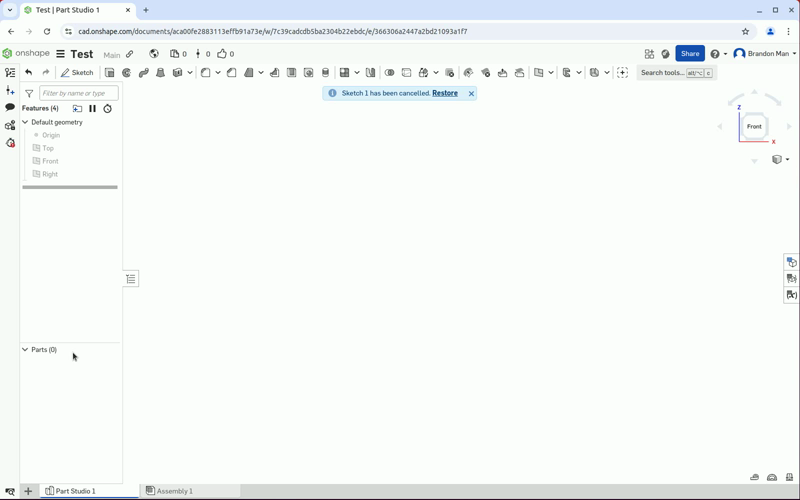
key(shift+s)
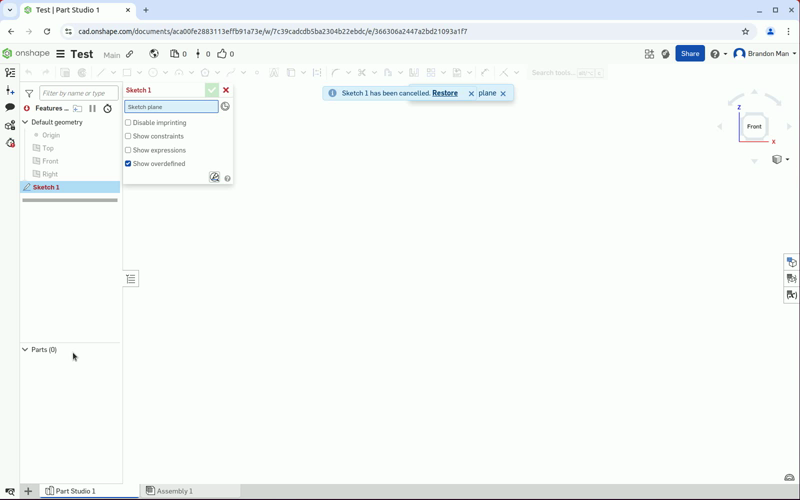
mouse_move(73, 163)
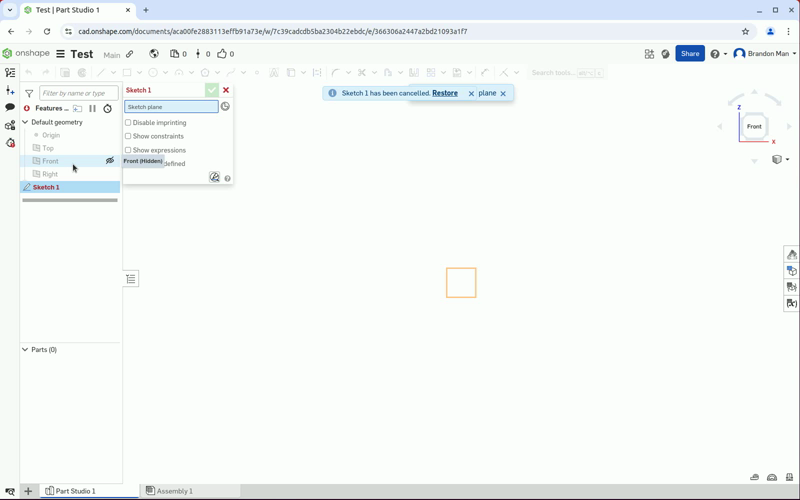
click(73, 163)
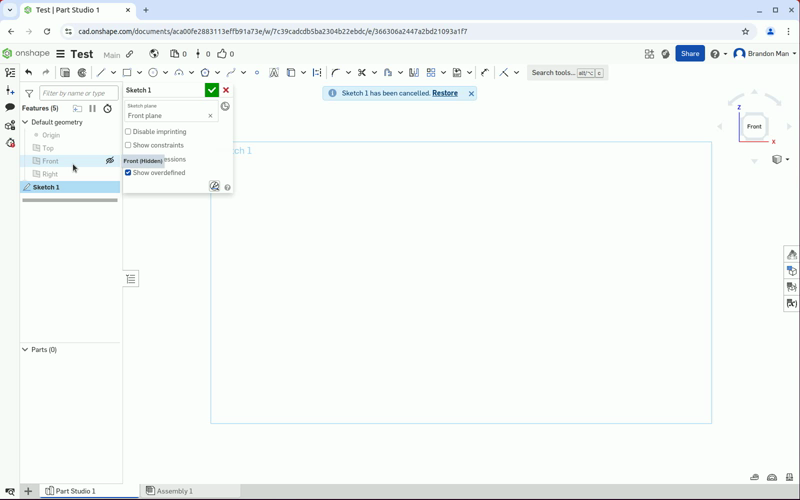
mouse_move(73, 352)
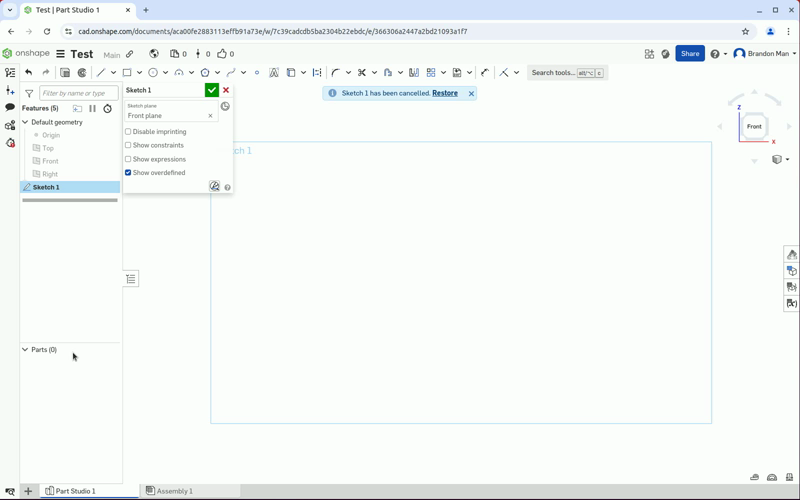
key(y)
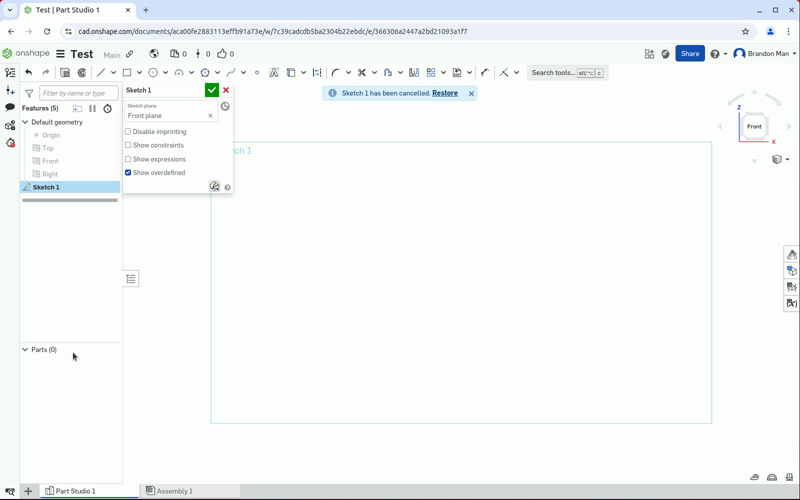
key(c)
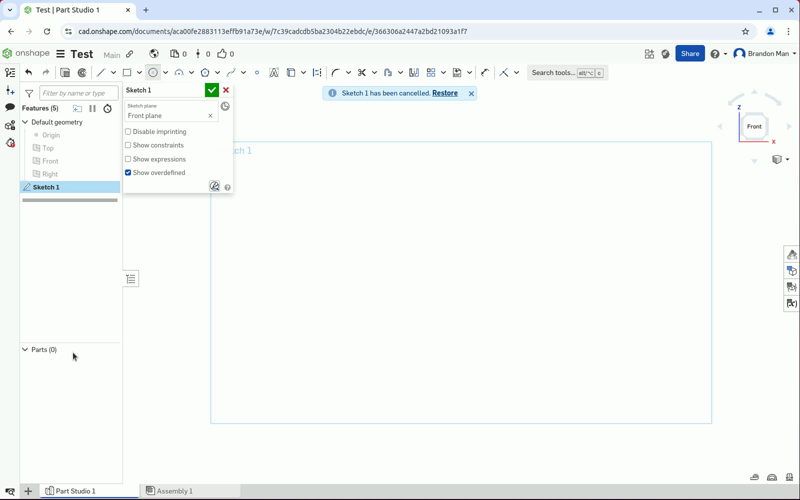
key_down(shift)
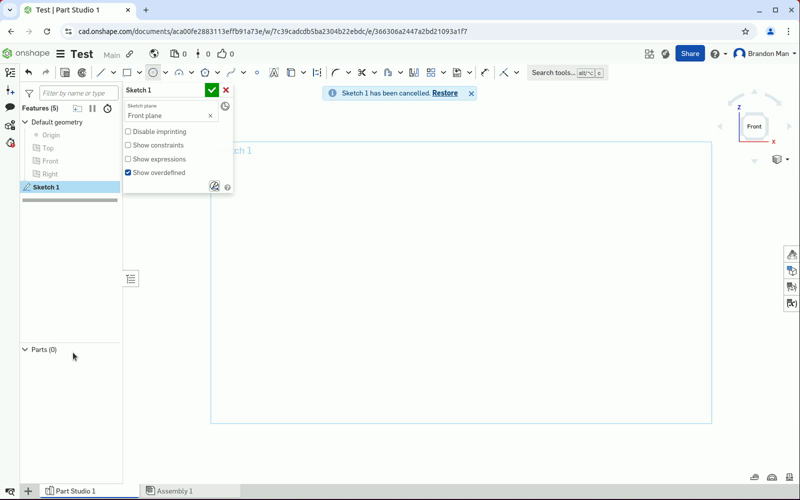
mouse_move(460, 282)
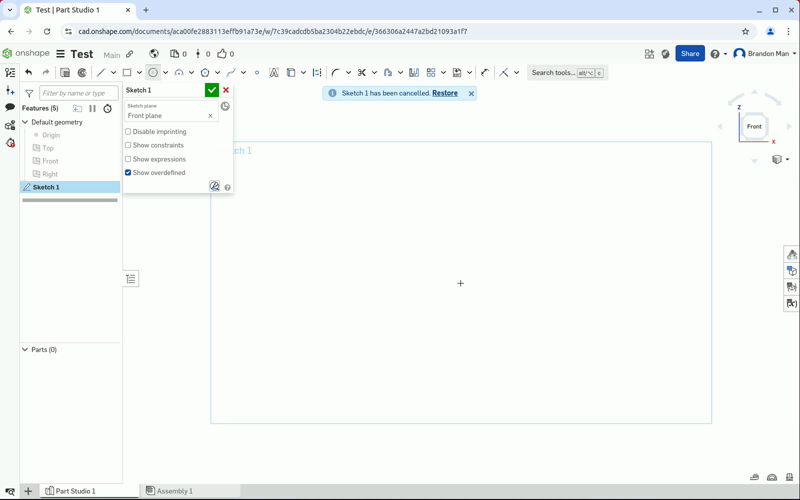
click(460, 282)
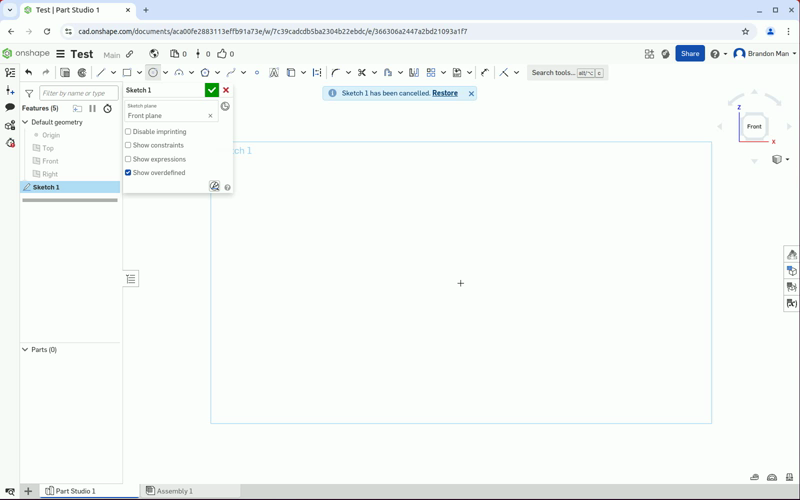
key_up(shift)
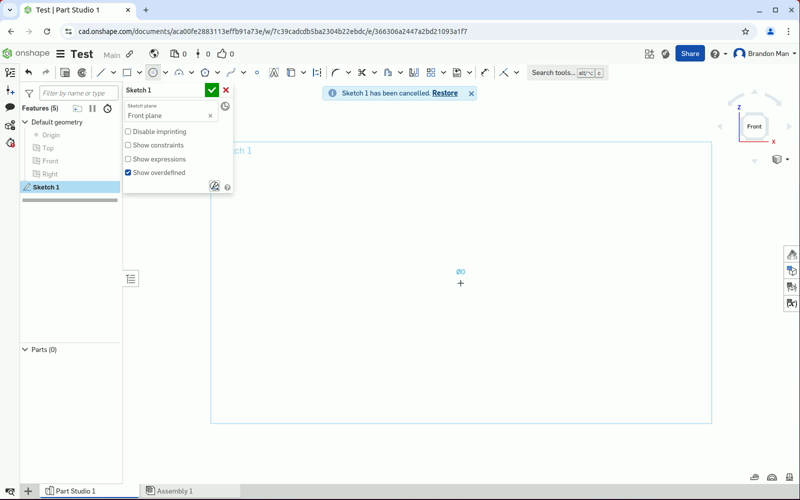
mouse_move(514, 282)
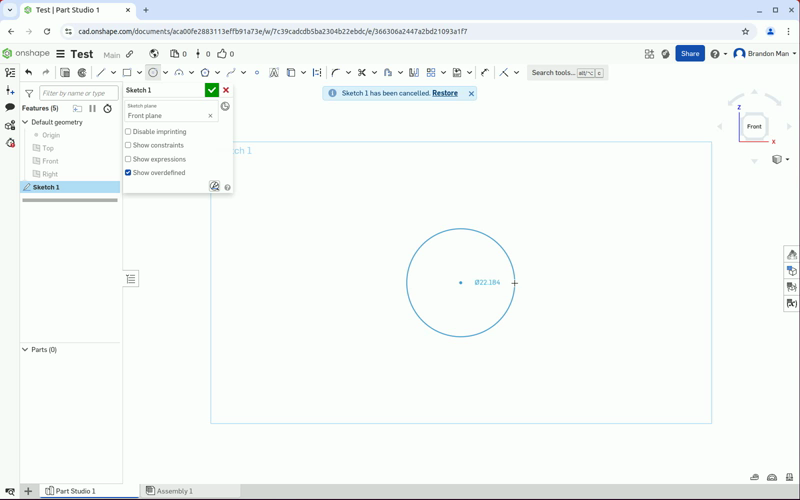
click(514, 282)
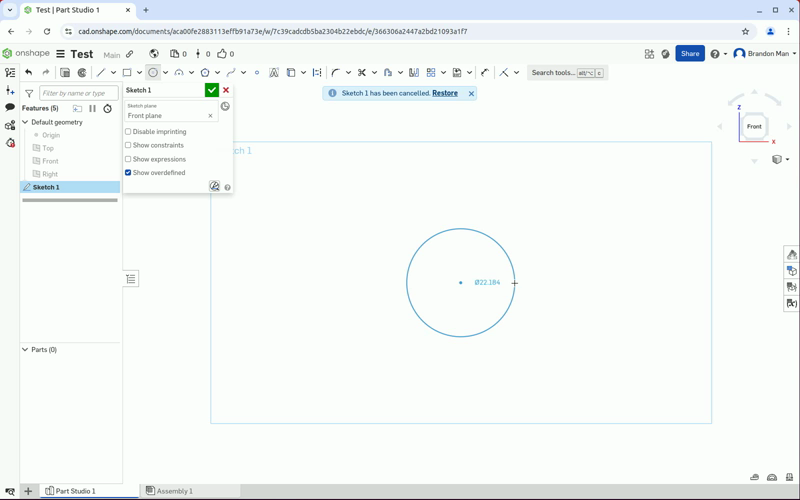
key(esc)
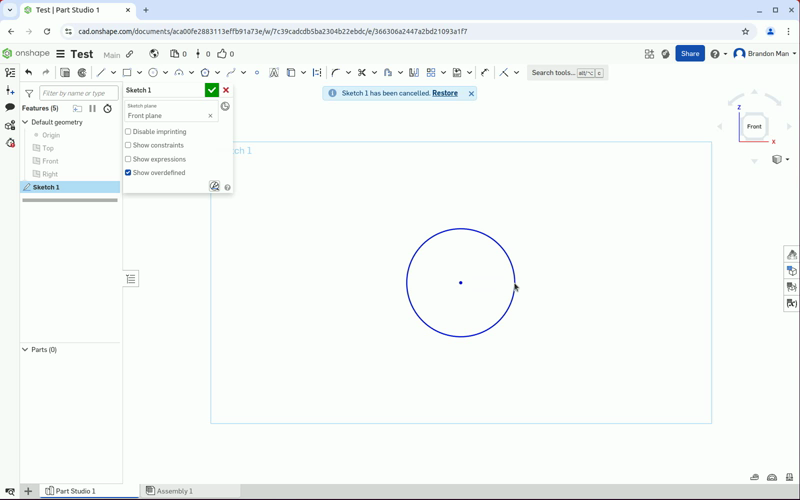
mouse_move(477, 270)
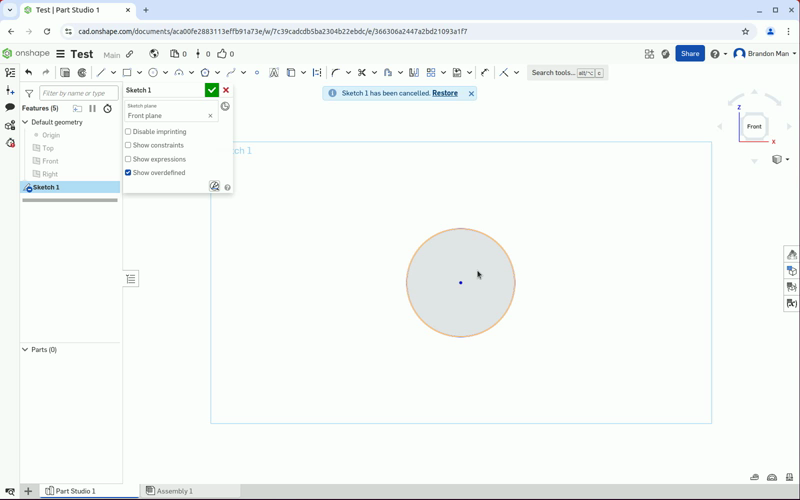
click(477, 270)
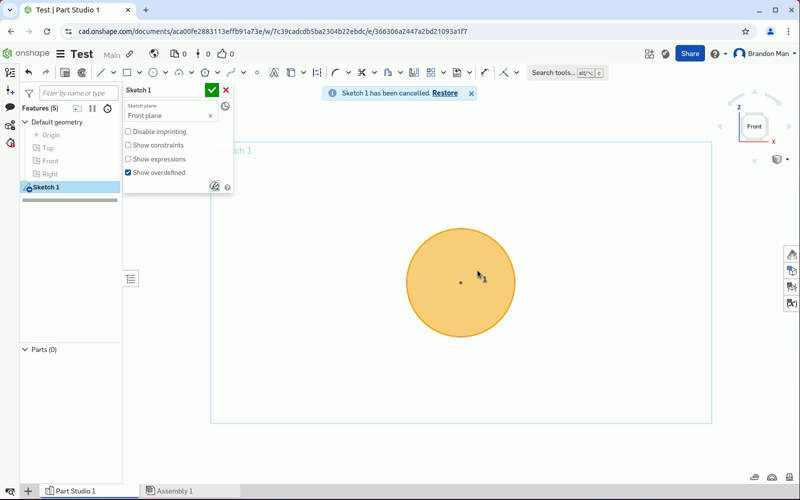
mouse_move(73, 352)
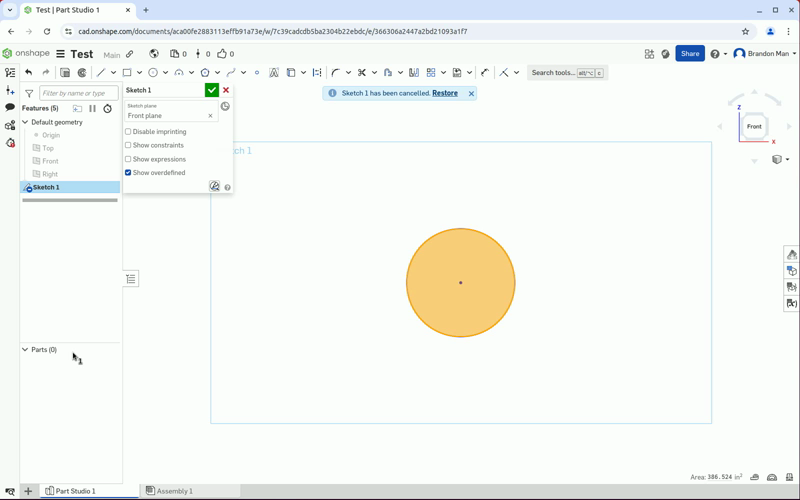
key(shift+y)
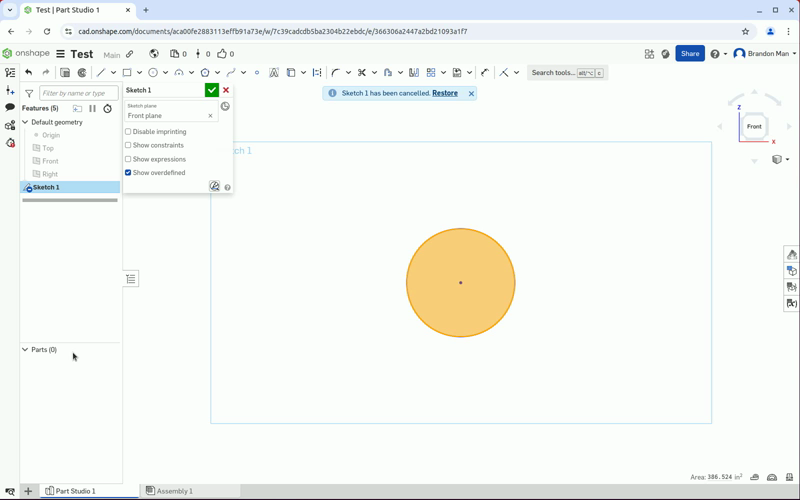
key(shift+e)
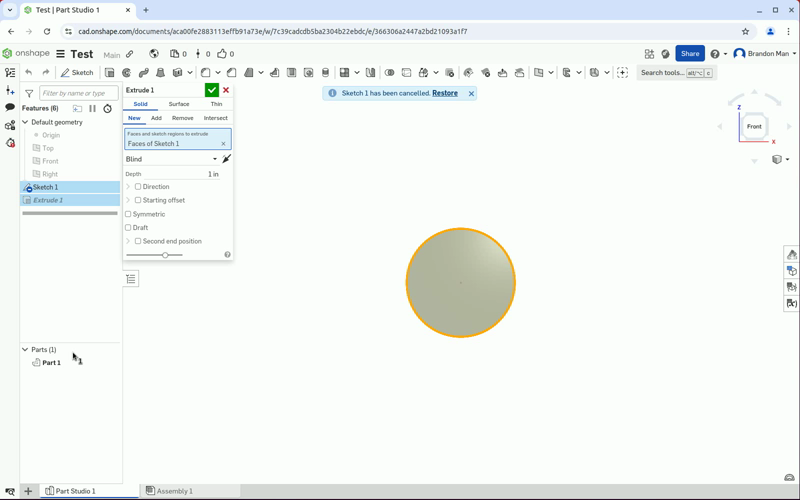
mouse_move(143, 106)
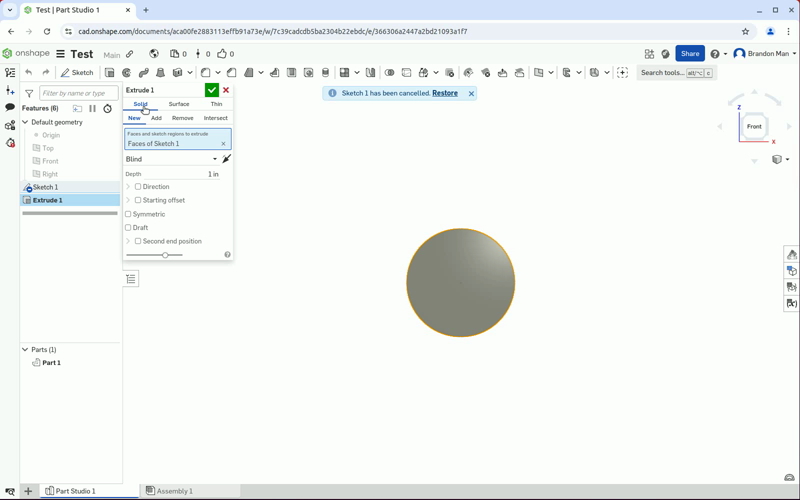
click(143, 106)
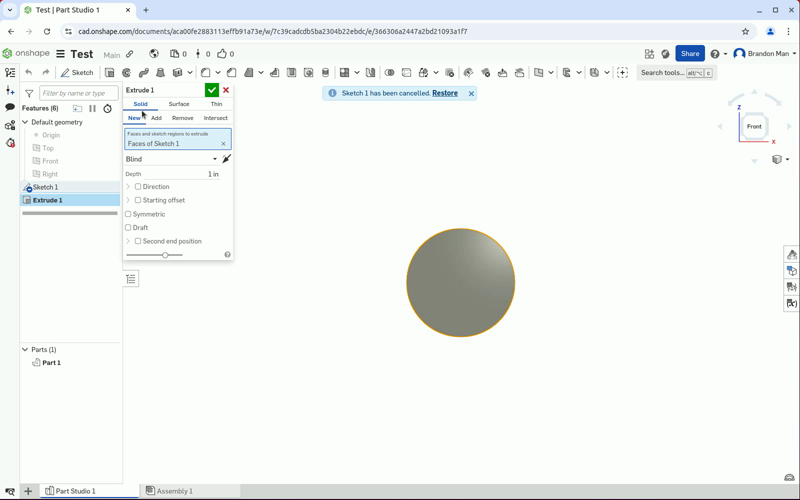
mouse_move(137, 120)
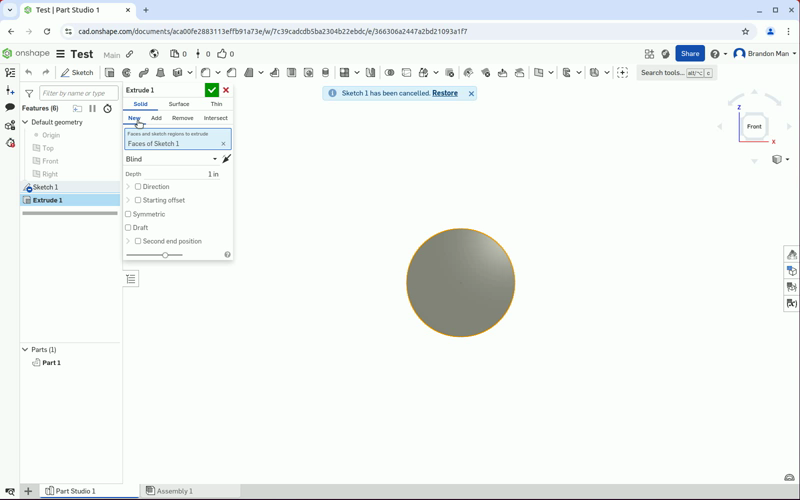
click(137, 120)
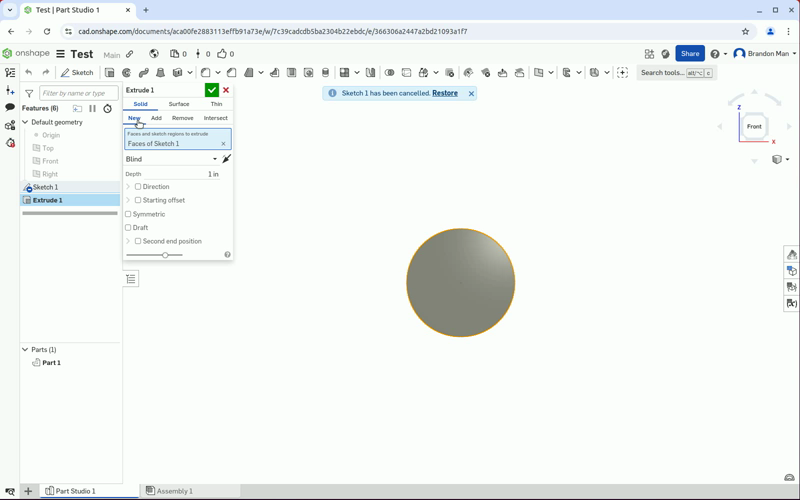
key(tab, 4)
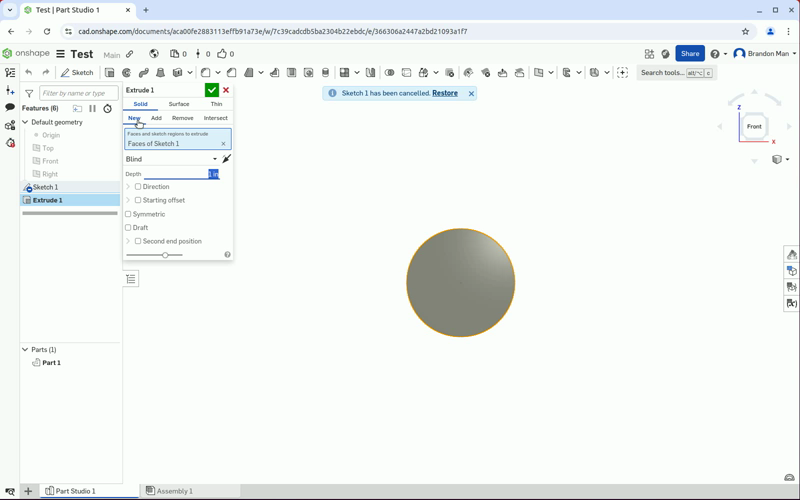
text(46.216)
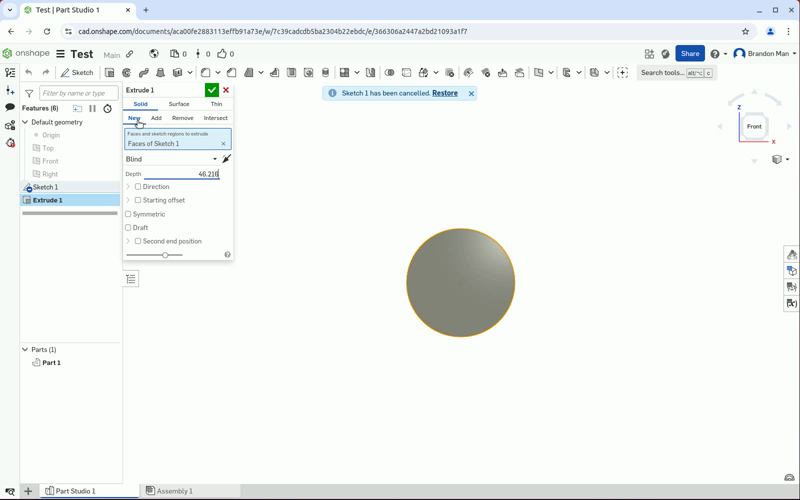
key(tab, 3)
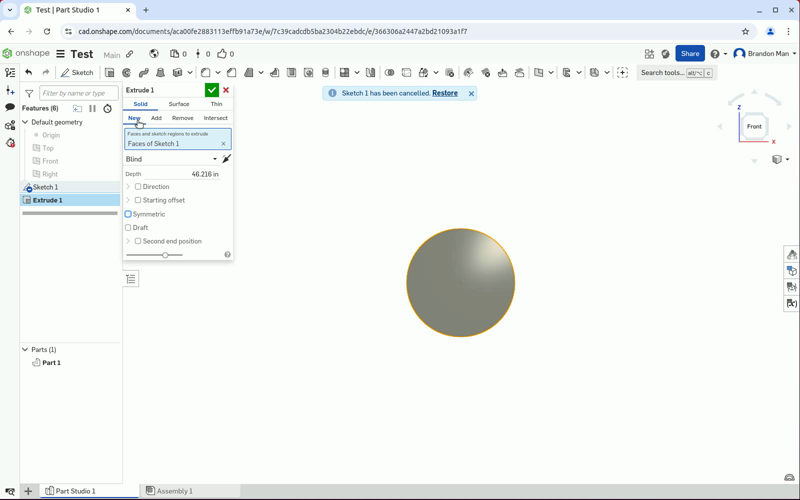
key(space)
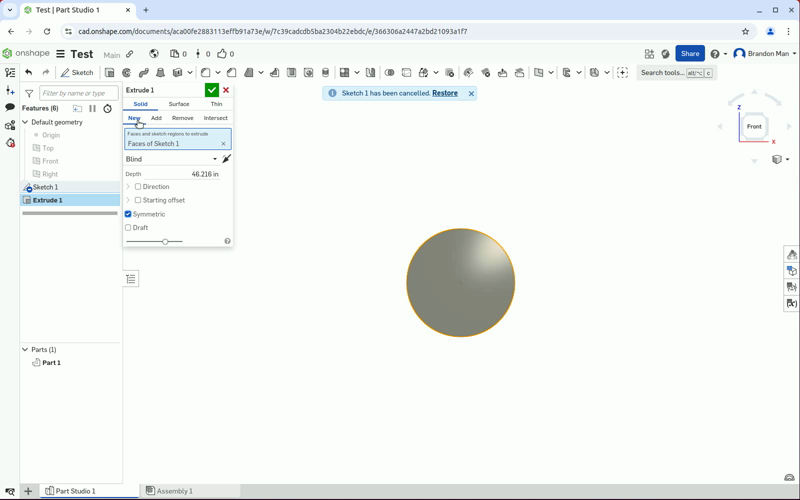
key(enter)
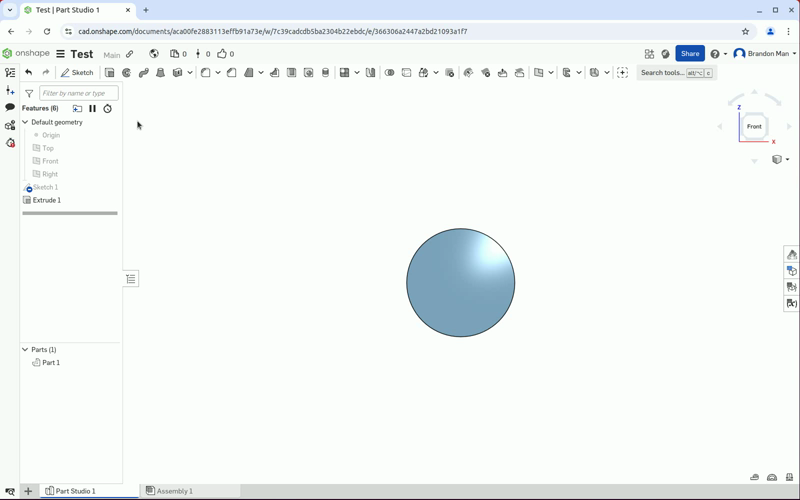
key(shift+h)
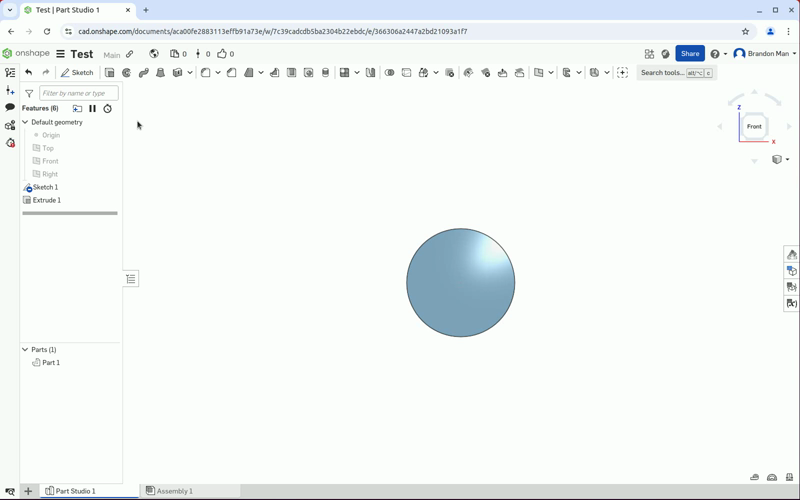
key(shift+h)
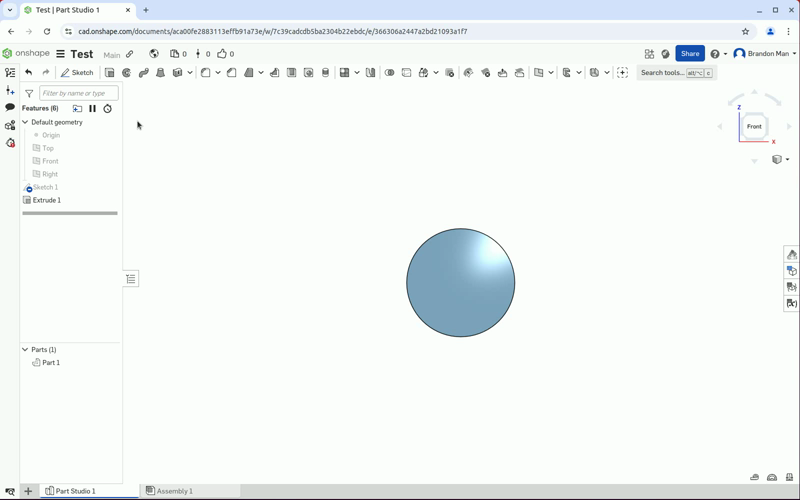
mouse_move(73, 189)
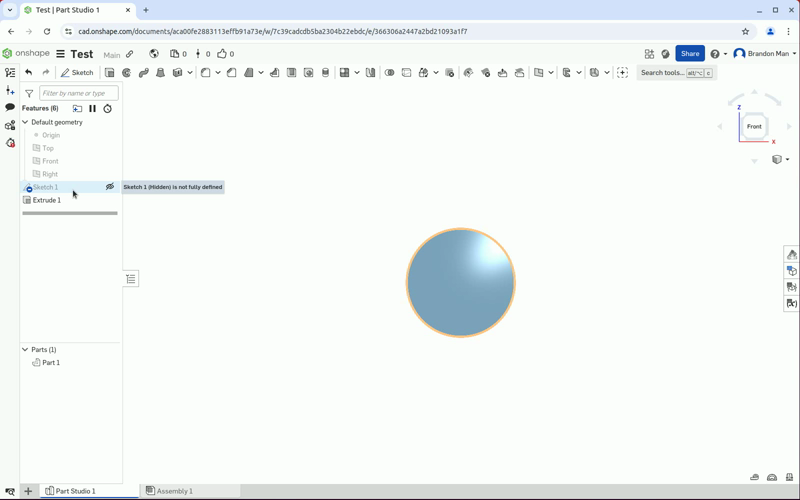
click(73, 189)
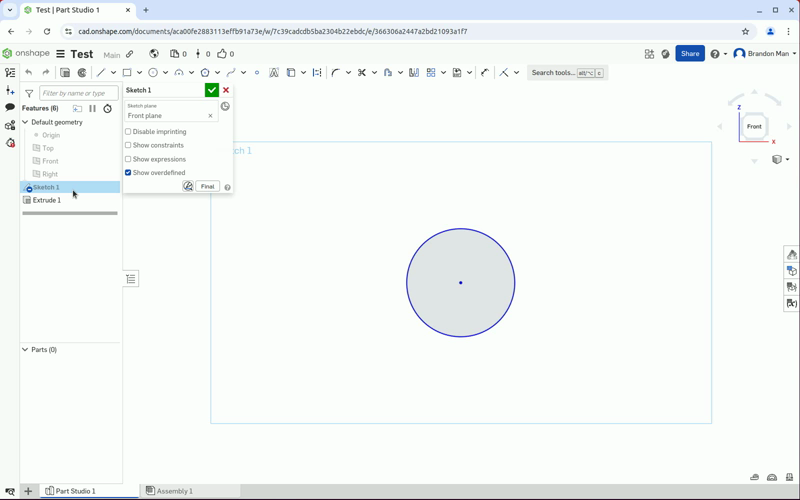
mouse_move(229, 92)
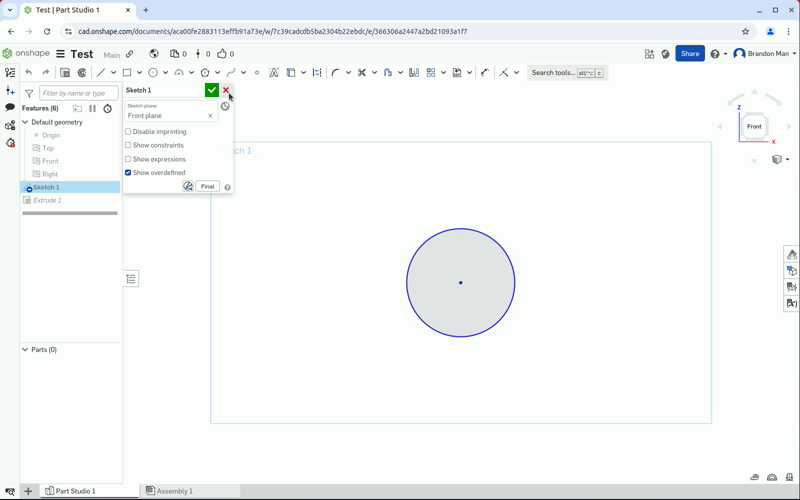
click(229, 92)
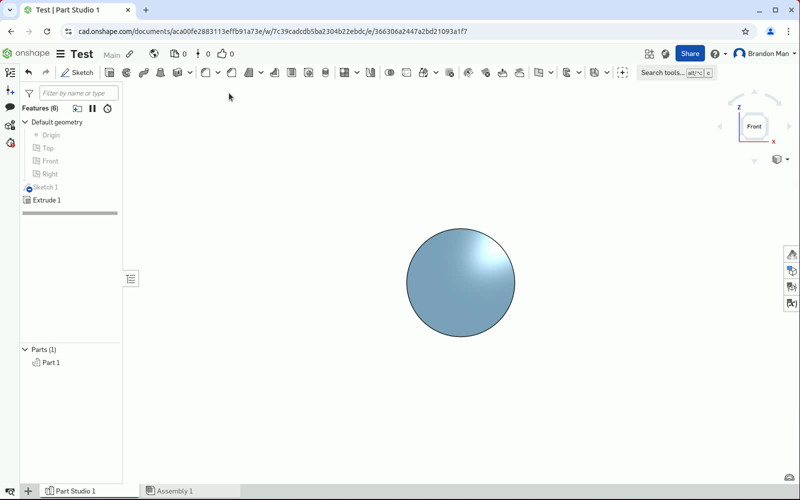
mouse_move(73, 352)
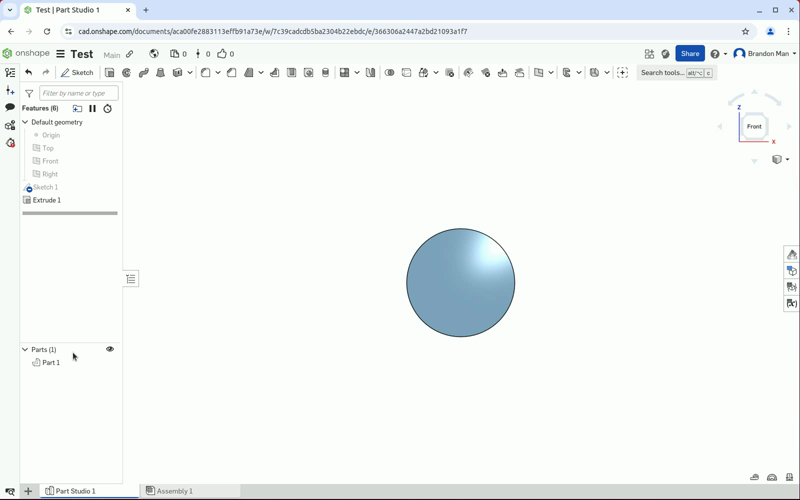
key(y)
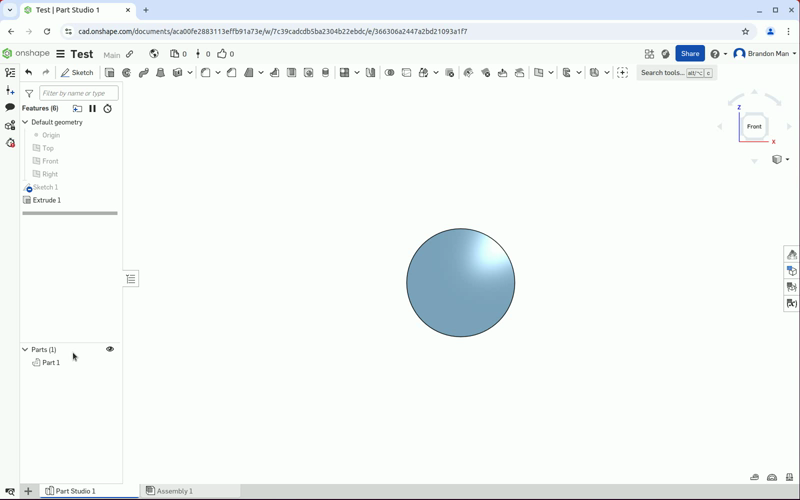
key(shift+p)
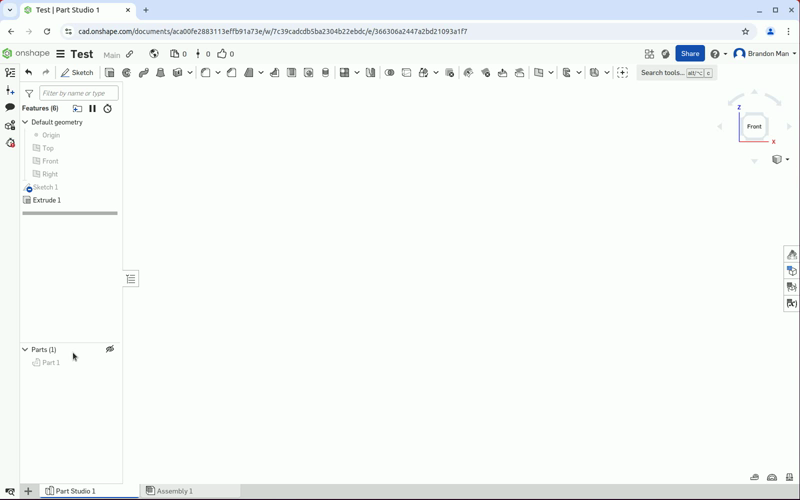
key(space)
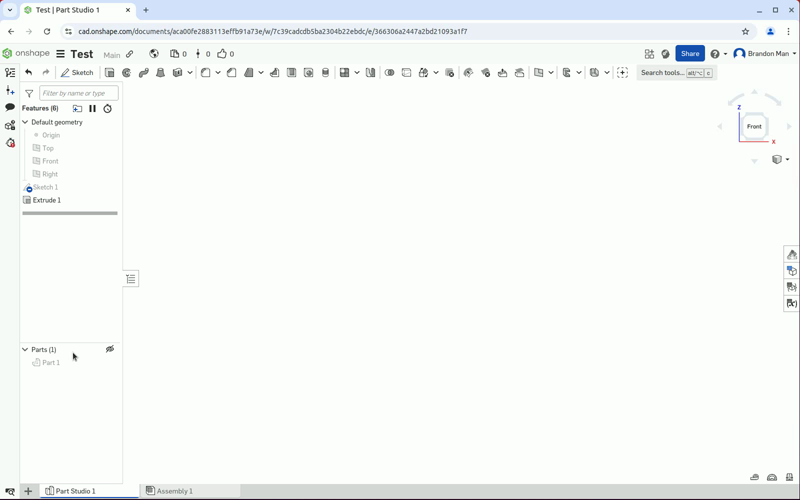
key_down(shift)
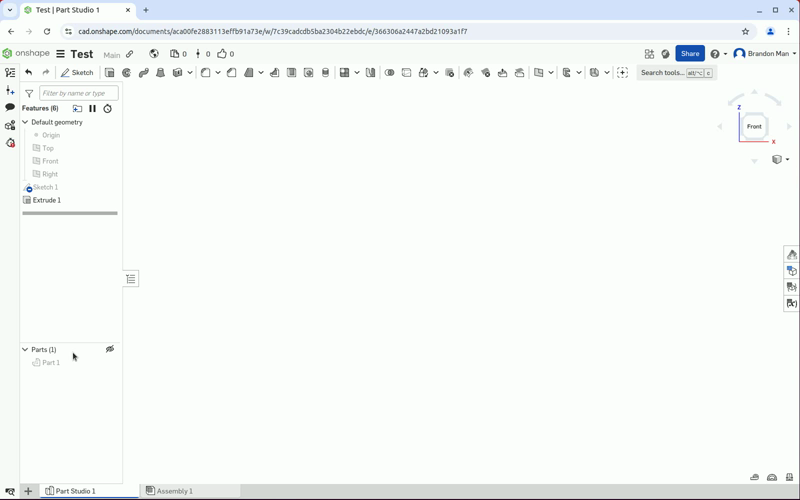
key(left)
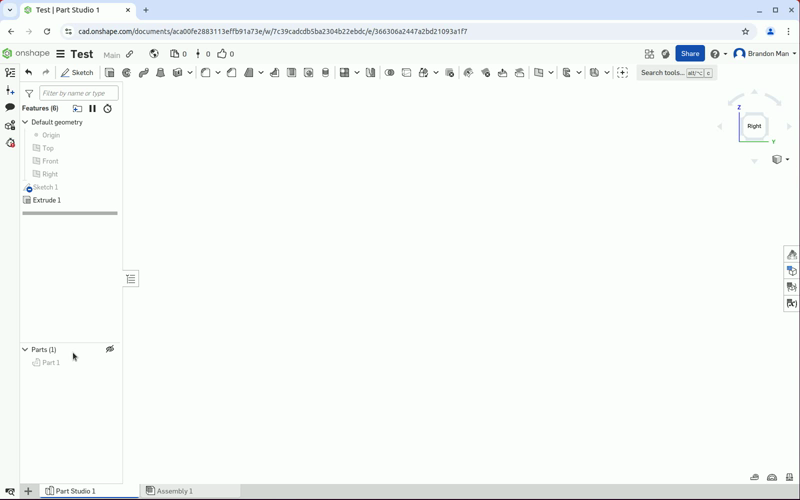
key_up(shift)
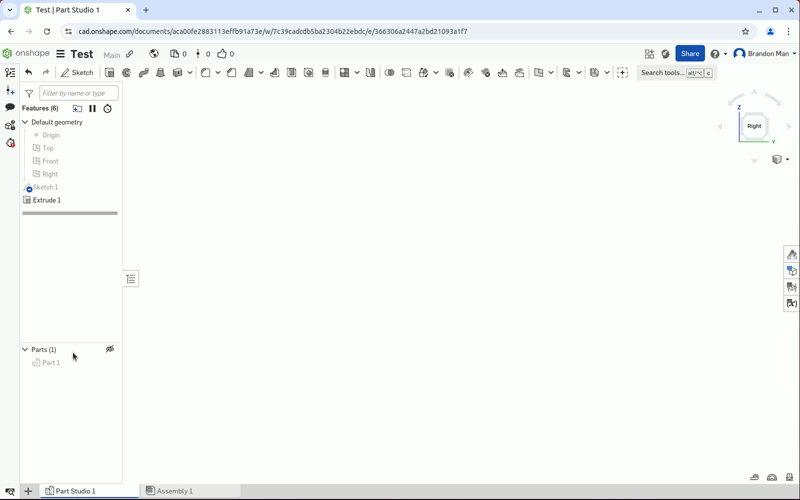
mouse_move(73, 352)
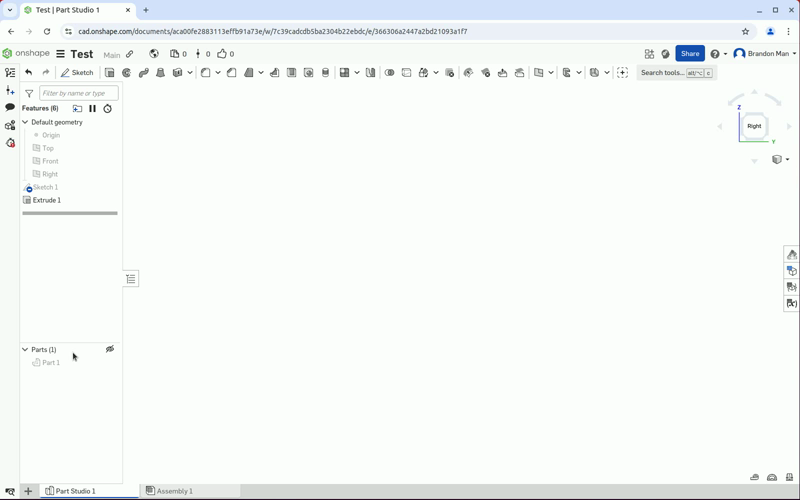
key(shift+y)
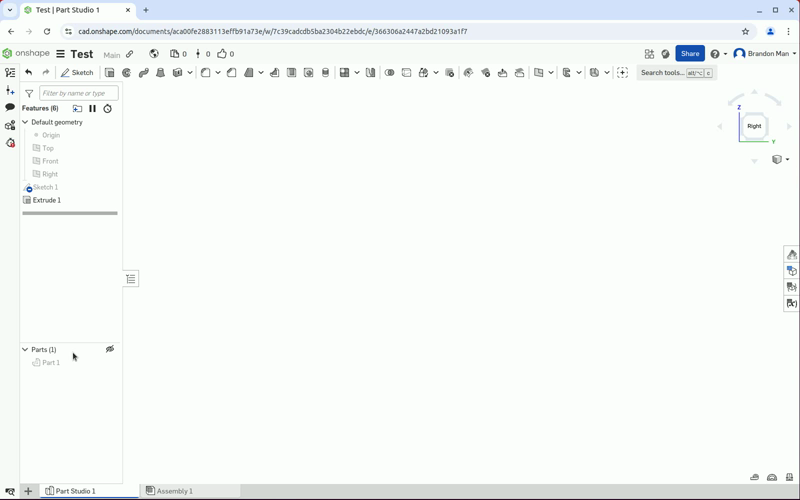
key(shift+s)
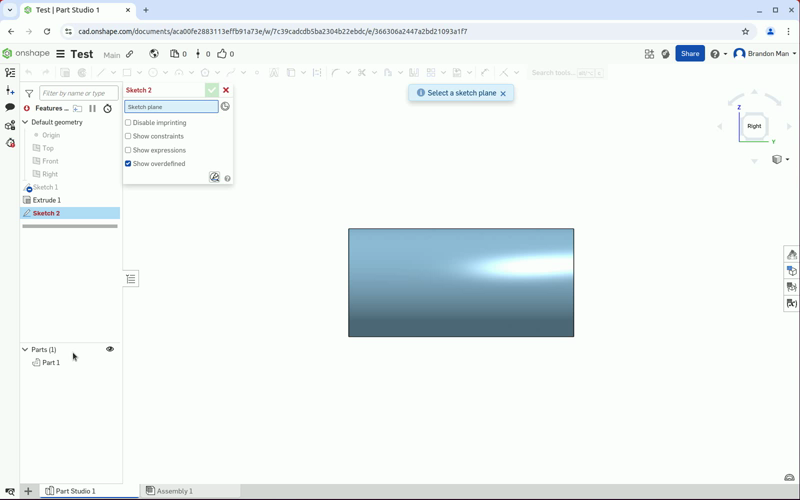
mouse_move(73, 176)
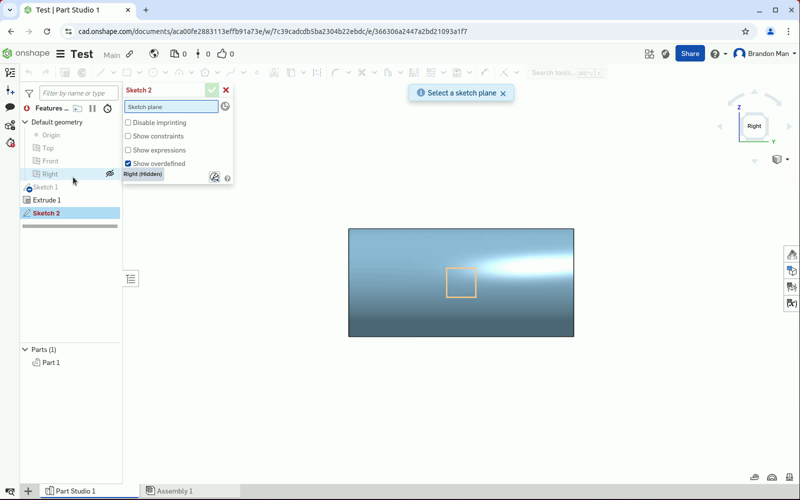
click(73, 176)
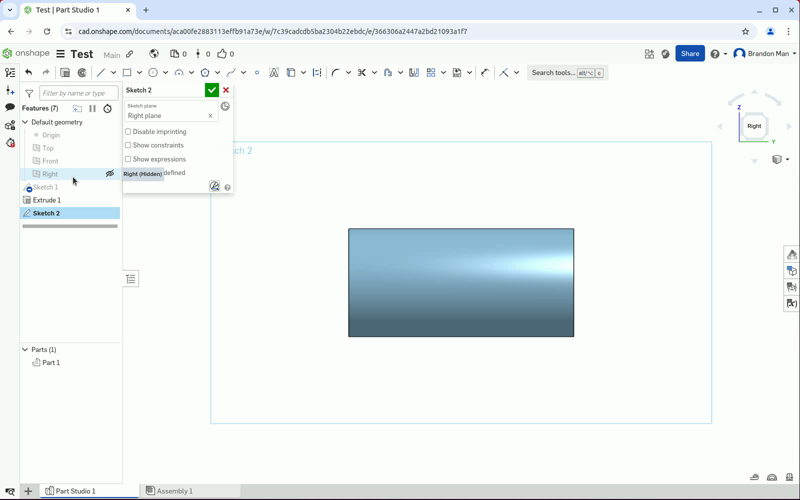
mouse_move(73, 352)
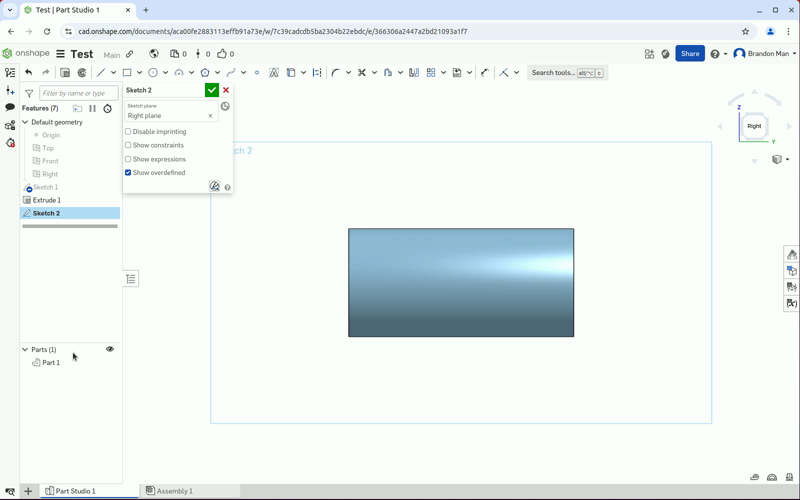
key(y)
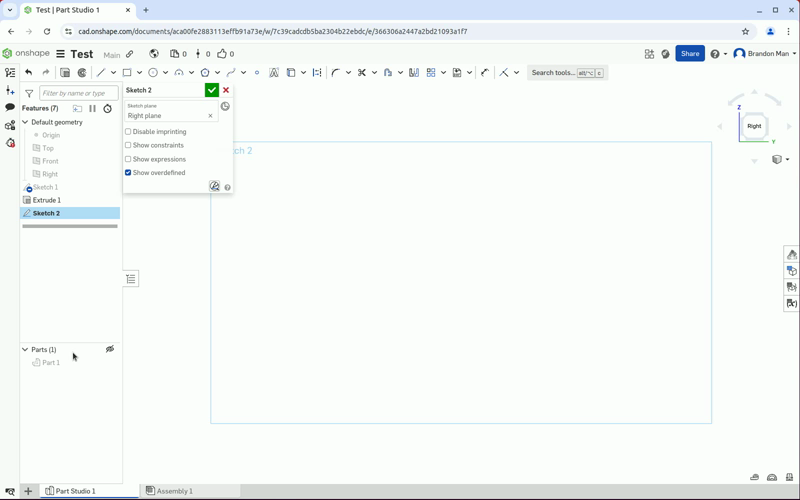
key(c)
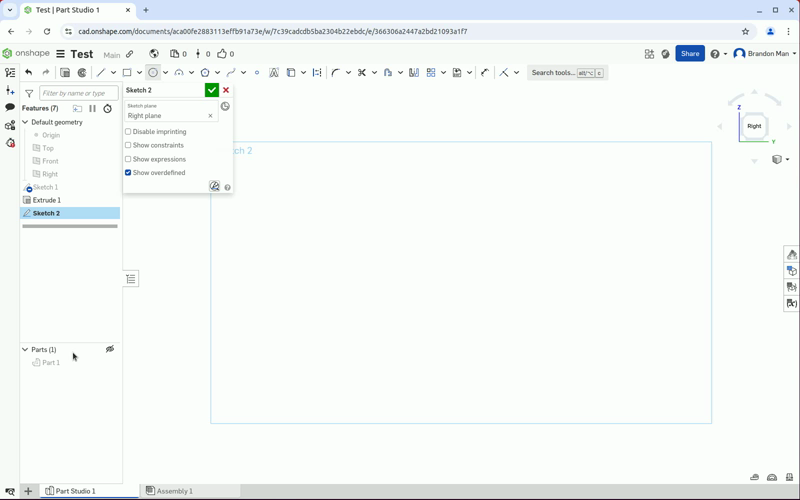
key_down(shift)
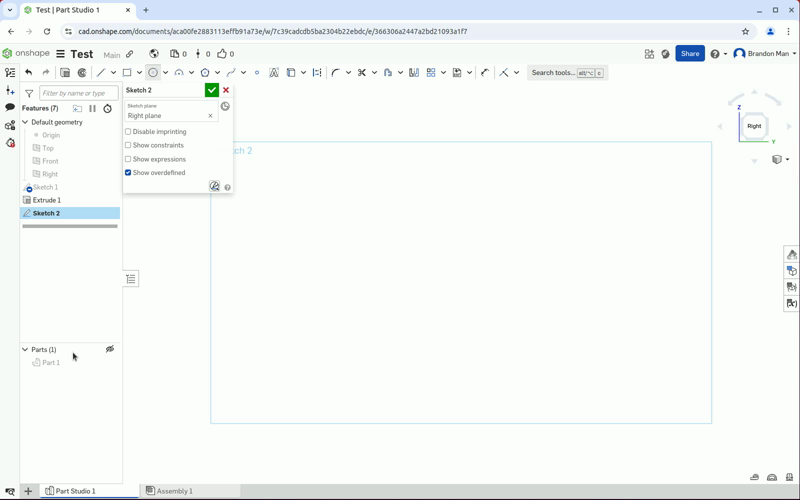
mouse_move(460, 282)
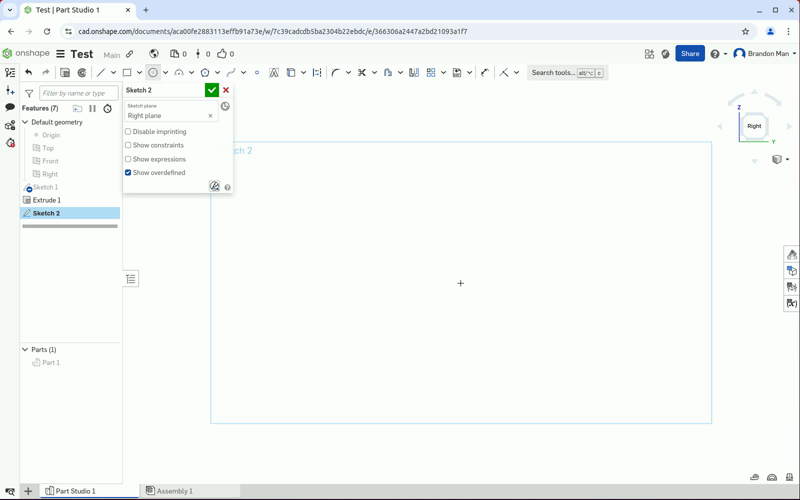
click(460, 282)
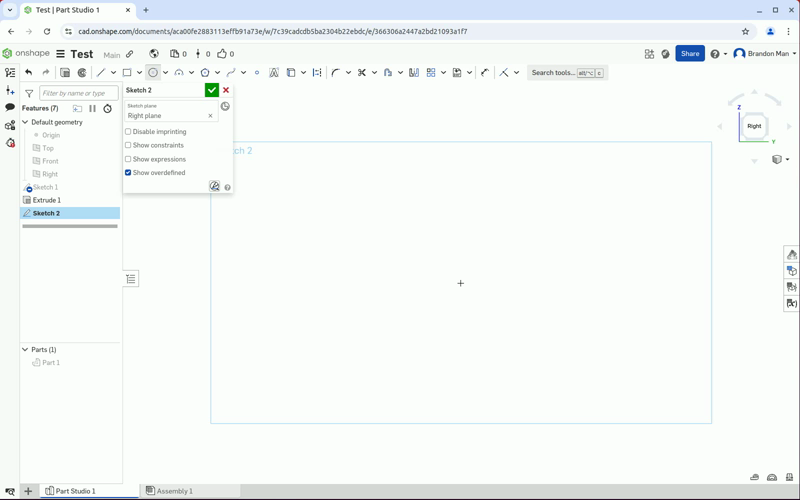
key_up(shift)
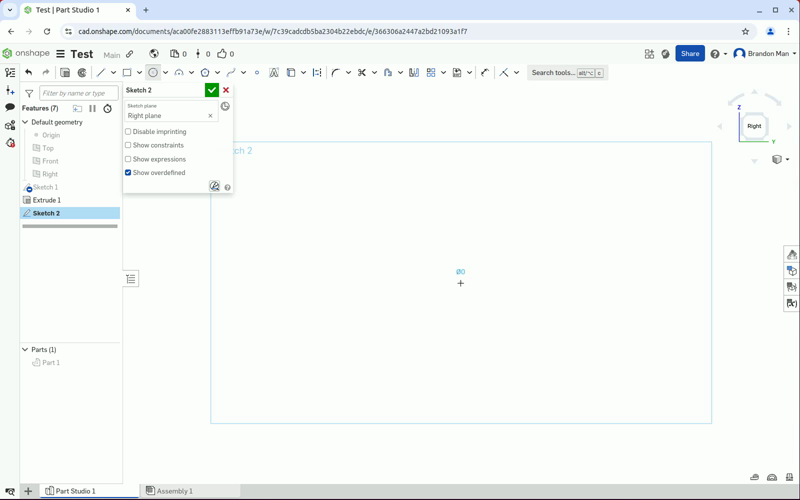
mouse_move(514, 282)
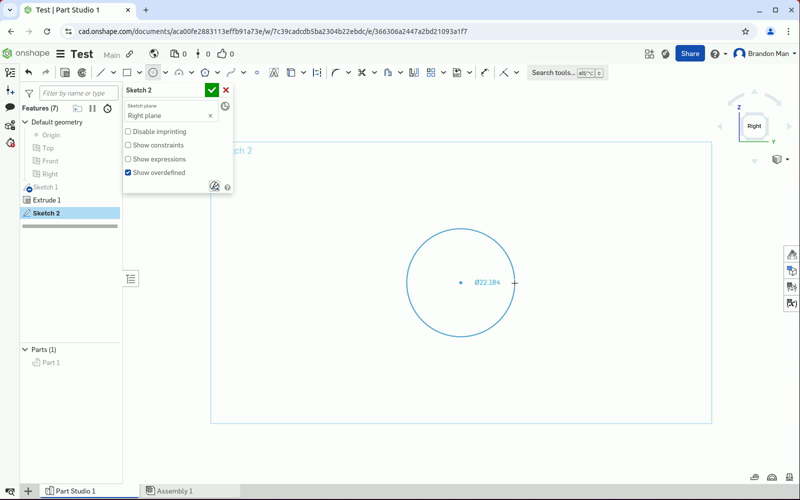
click(514, 282)
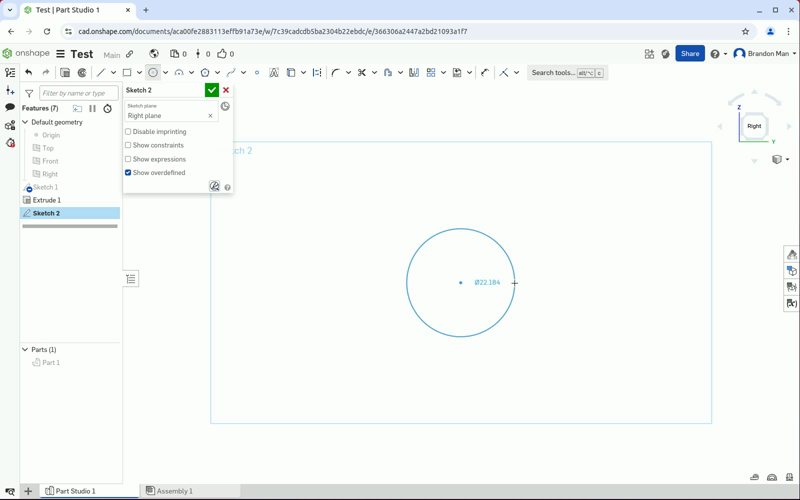
key(esc)
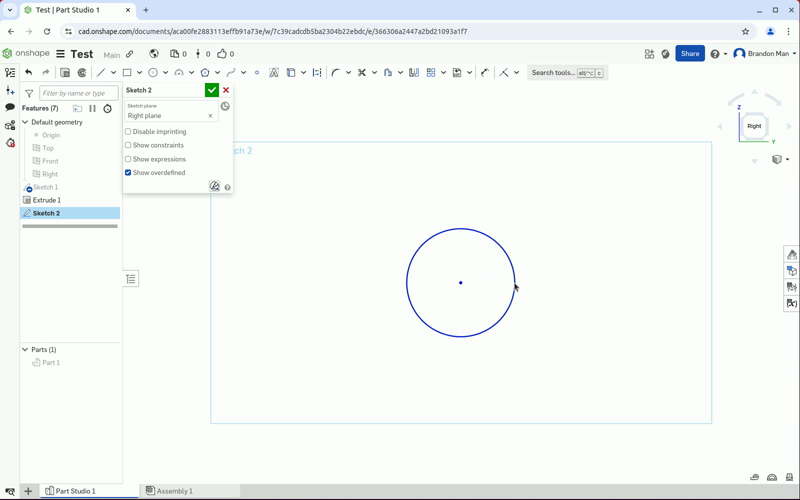
mouse_move(443, 280)
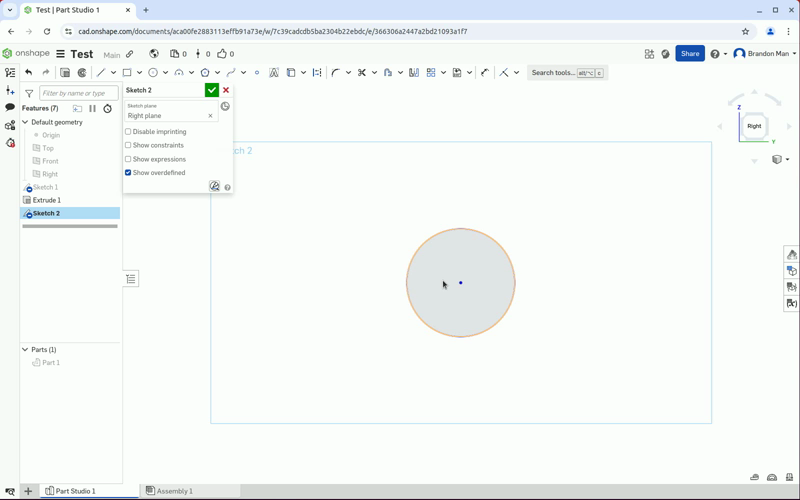
click(443, 280)
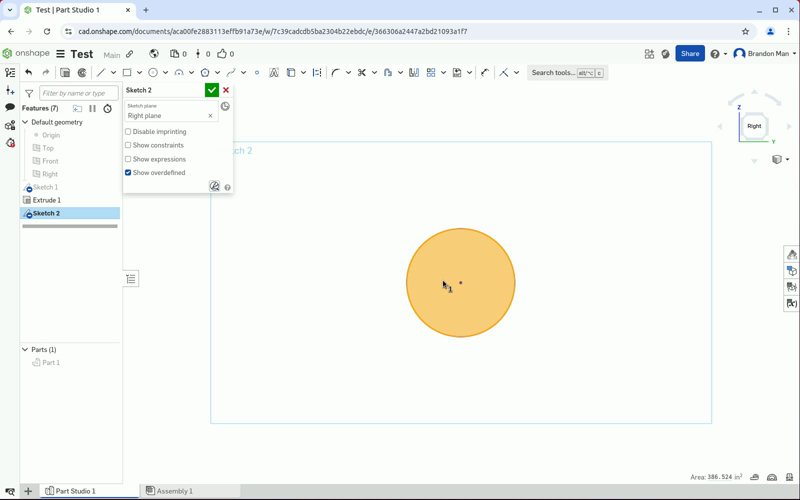
mouse_move(73, 352)
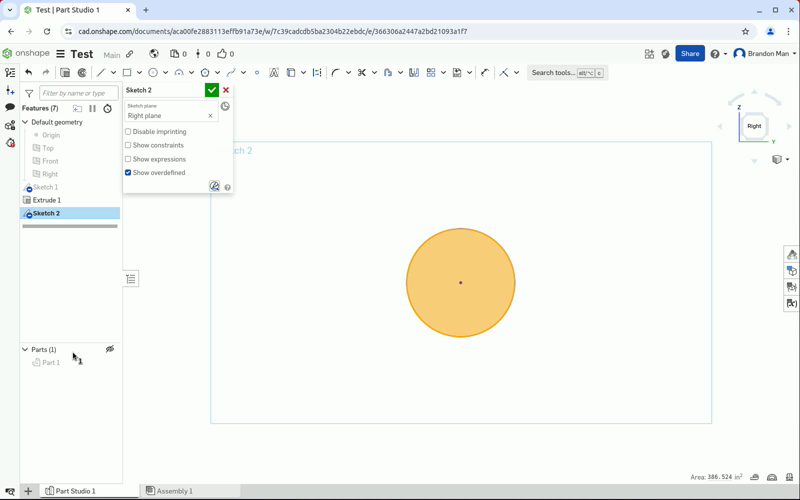
key(shift+y)
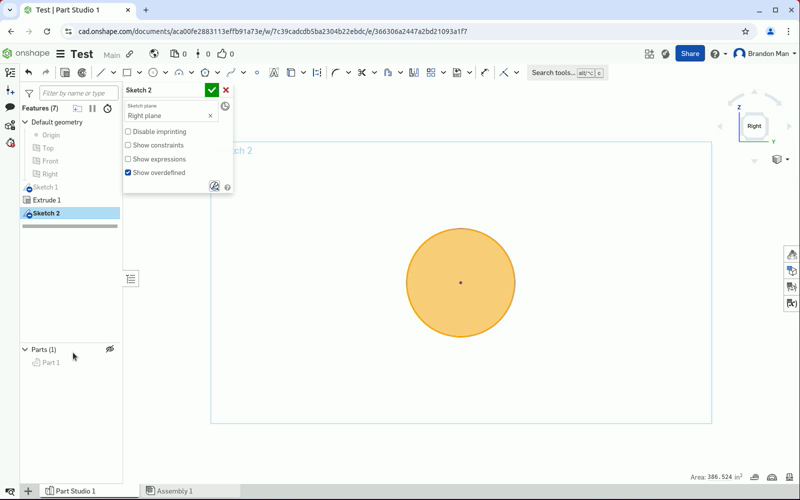
key(shift+e)
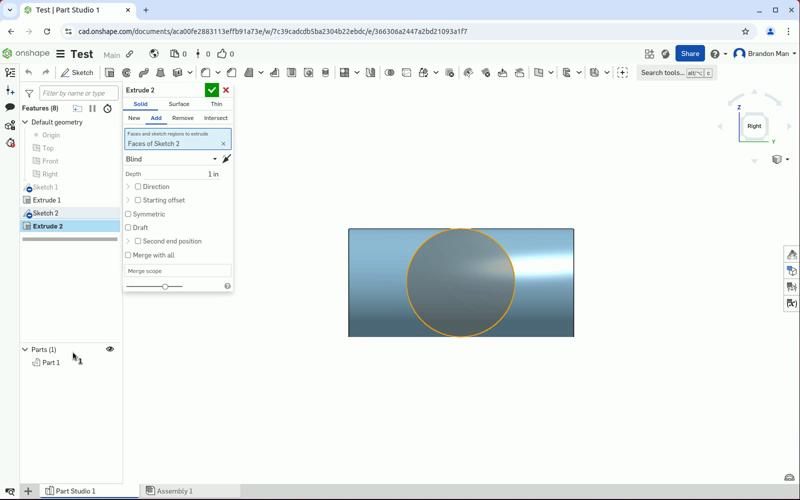
mouse_move(143, 106)
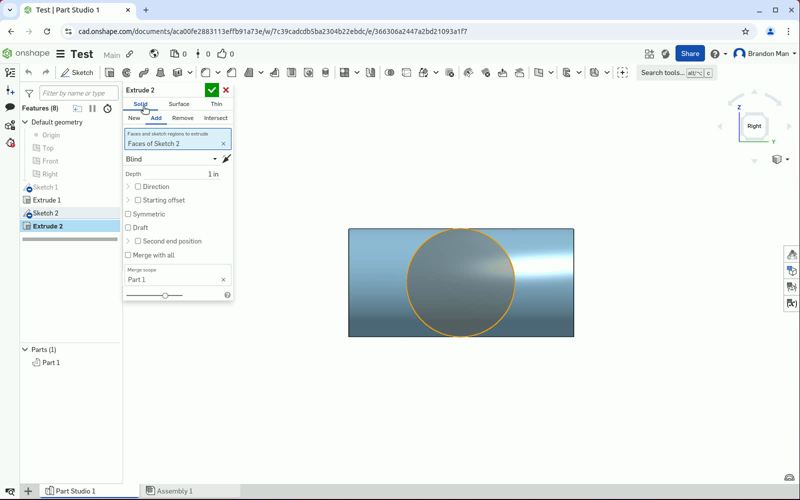
click(143, 106)
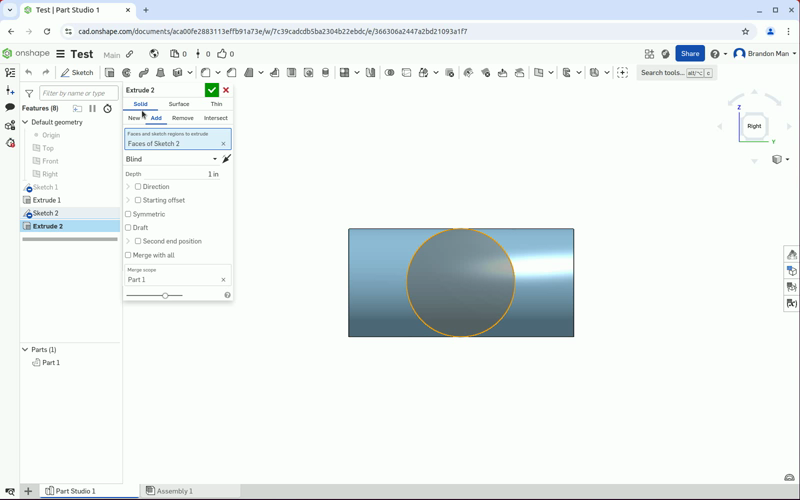
mouse_move(137, 120)
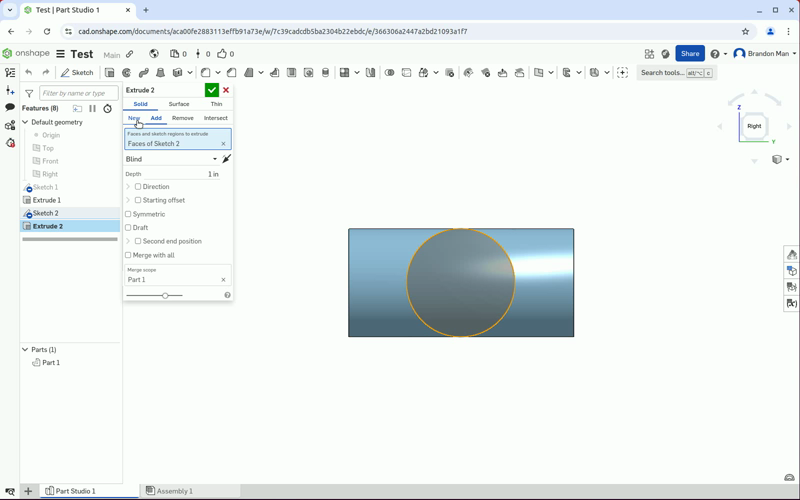
click(137, 120)
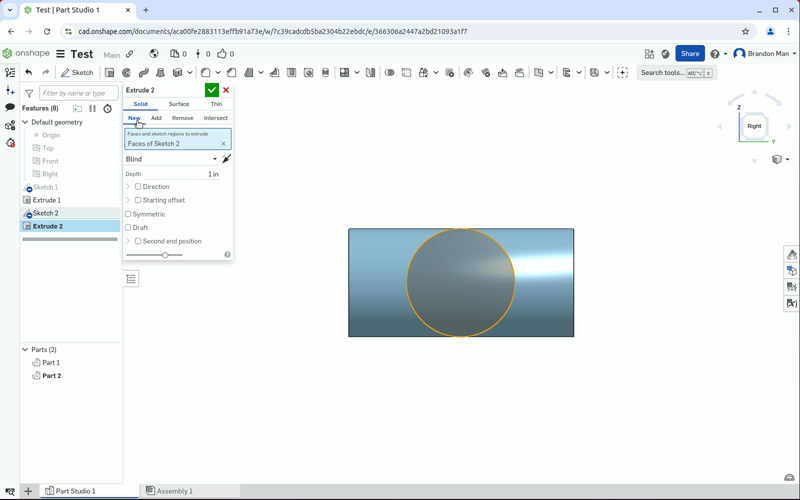
key(tab, 4)
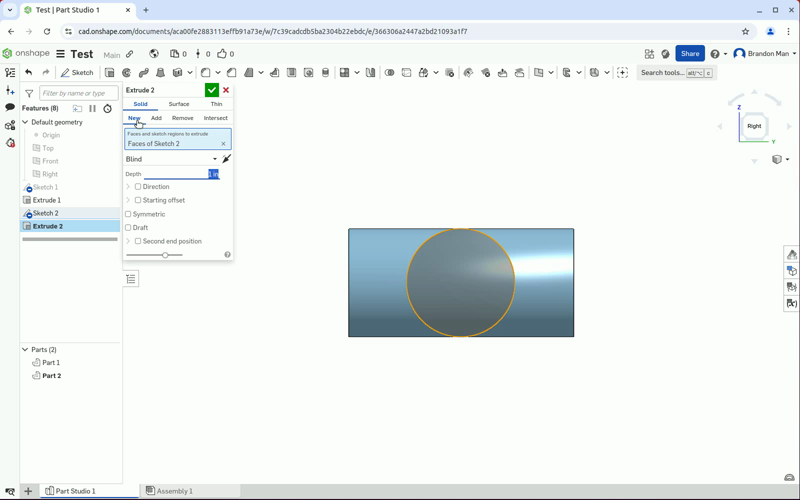
text(46.216)
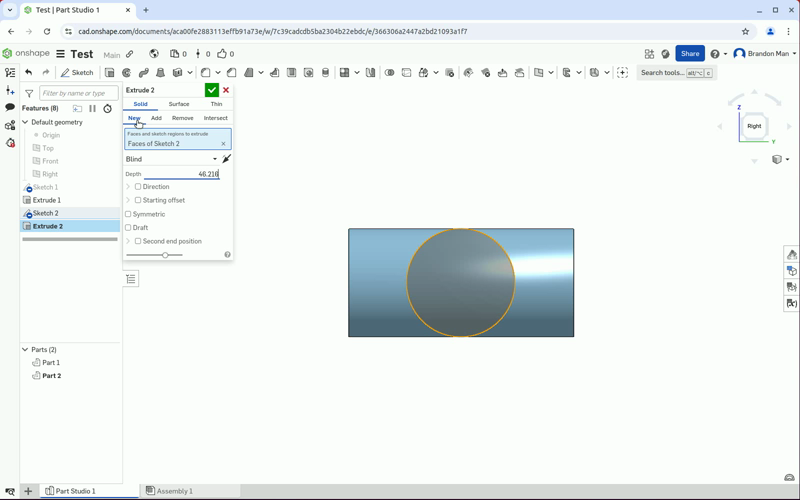
key(tab, 3)
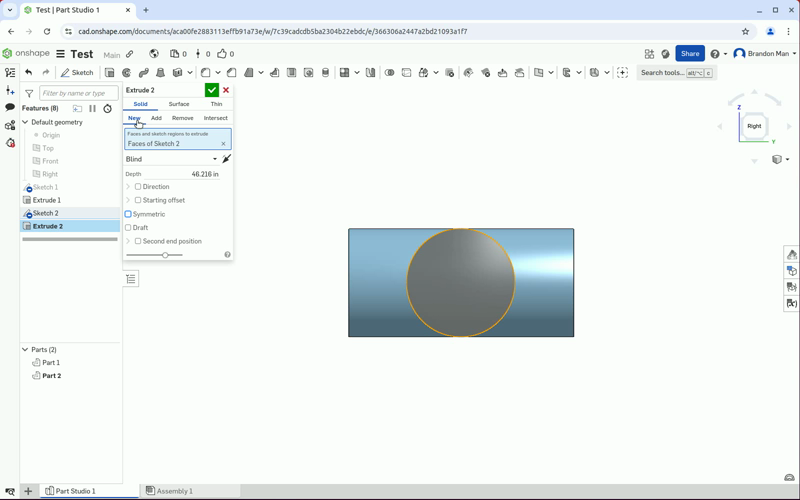
key(space)
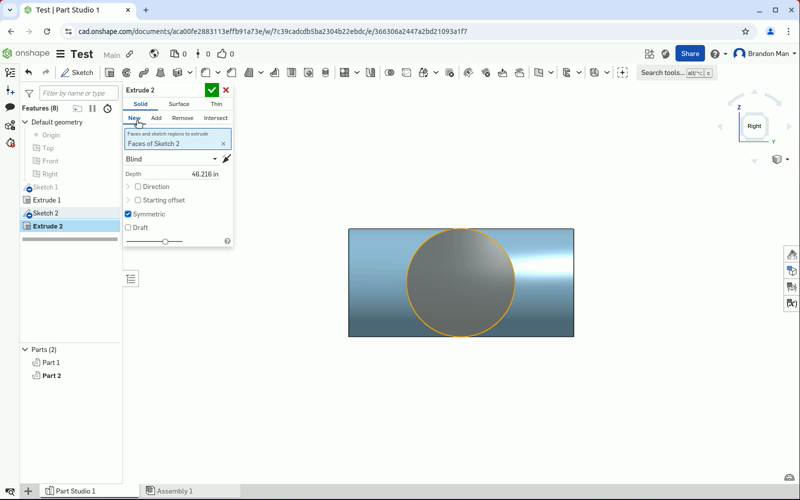
key(enter)
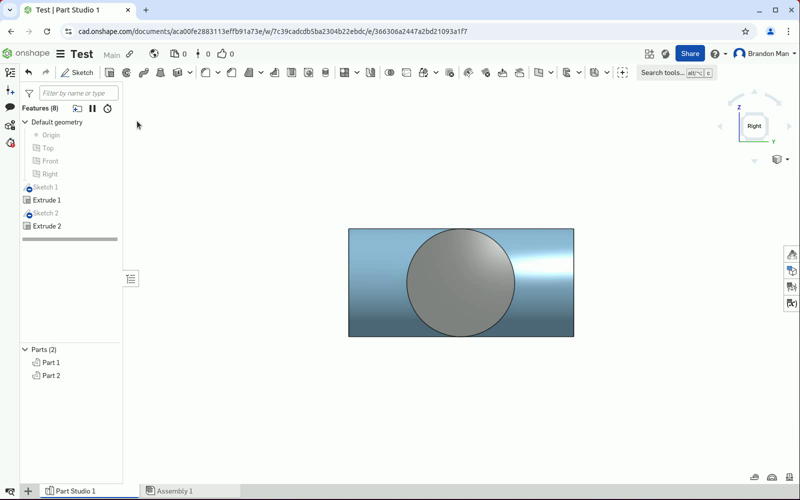
key(shift+h)
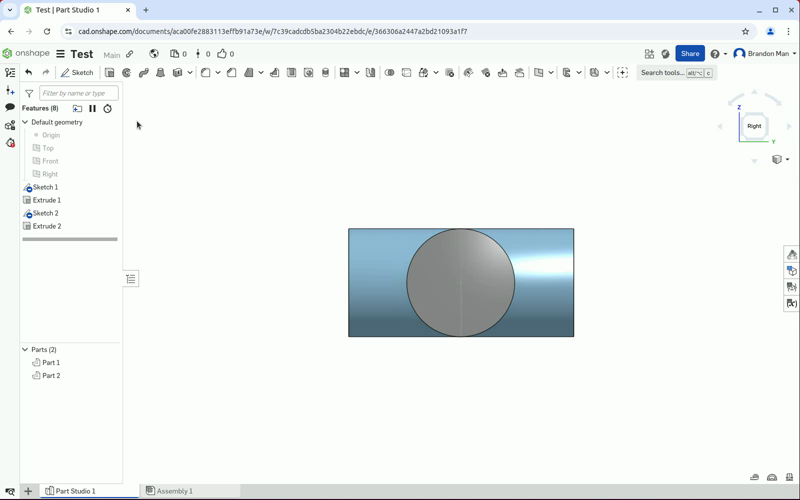
key(shift+h)
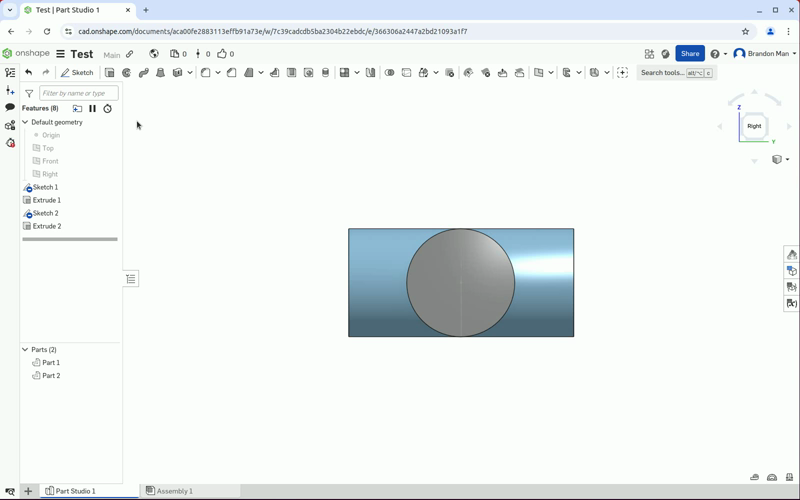
key(shift+7)
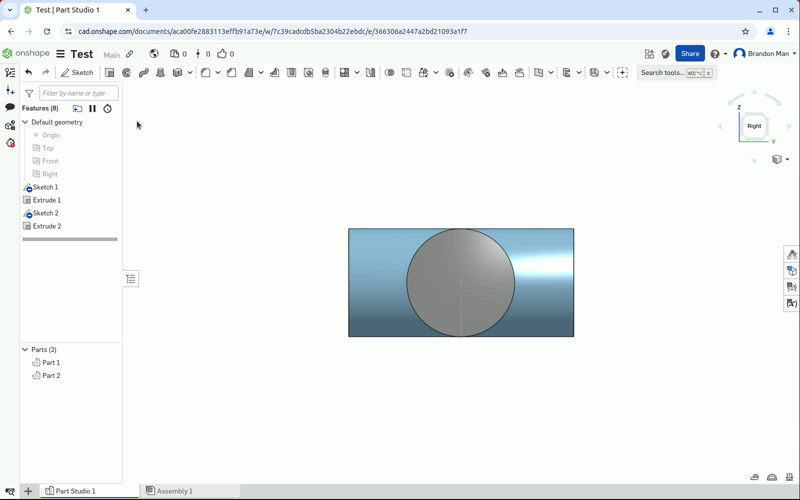
key(right, 2)
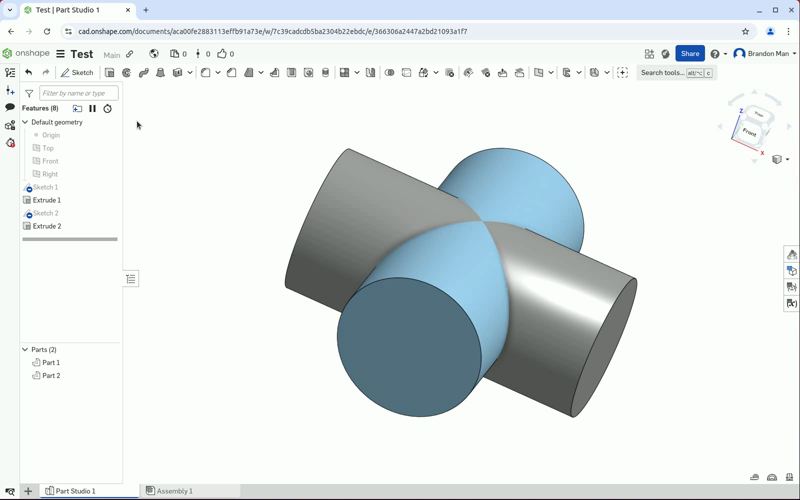
key(down, 2)
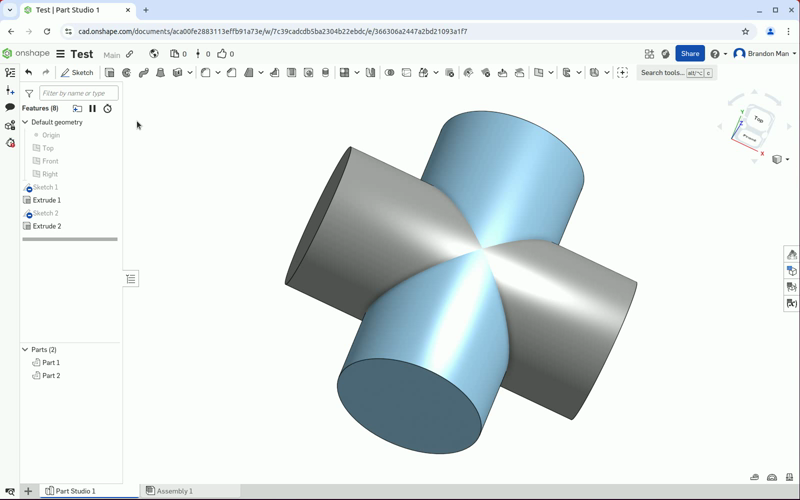
key(up, 2)
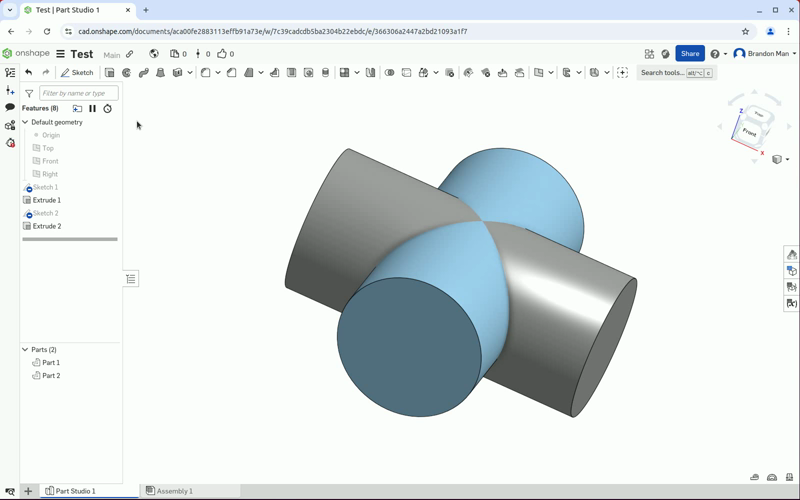
key(left, 2)
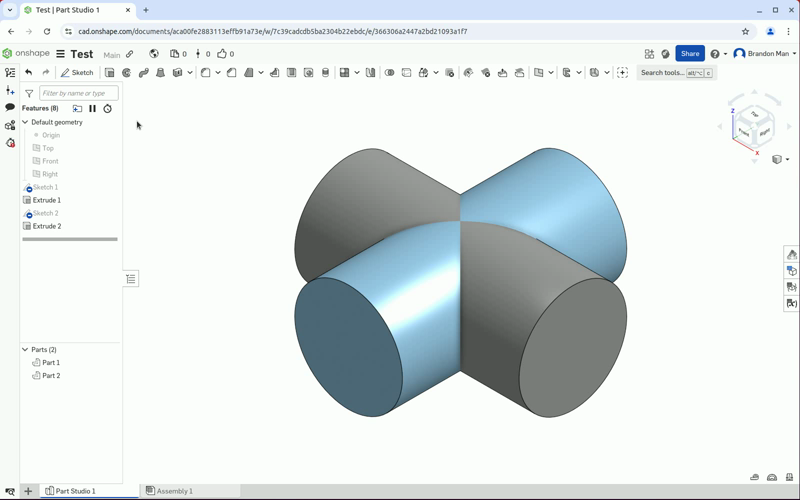
mouse_move(73, 189)
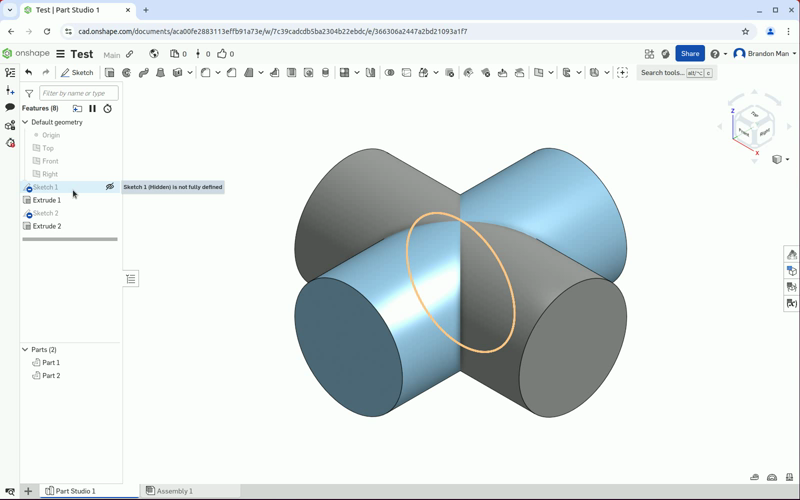
click(73, 189)